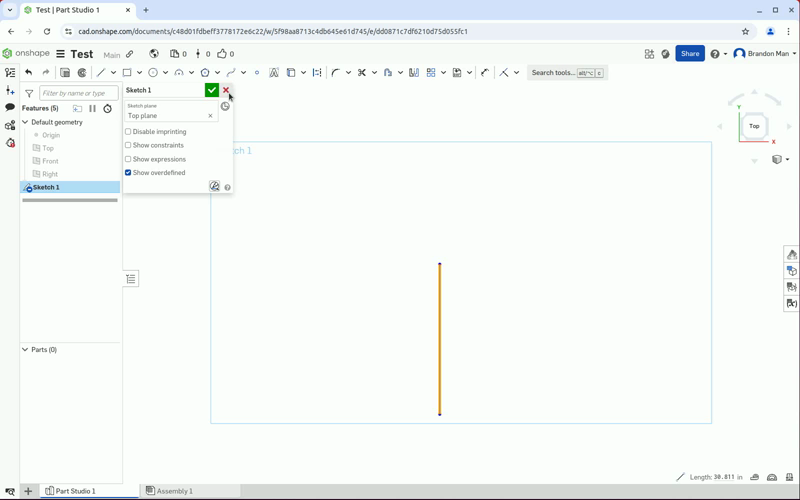
key(shift+h)
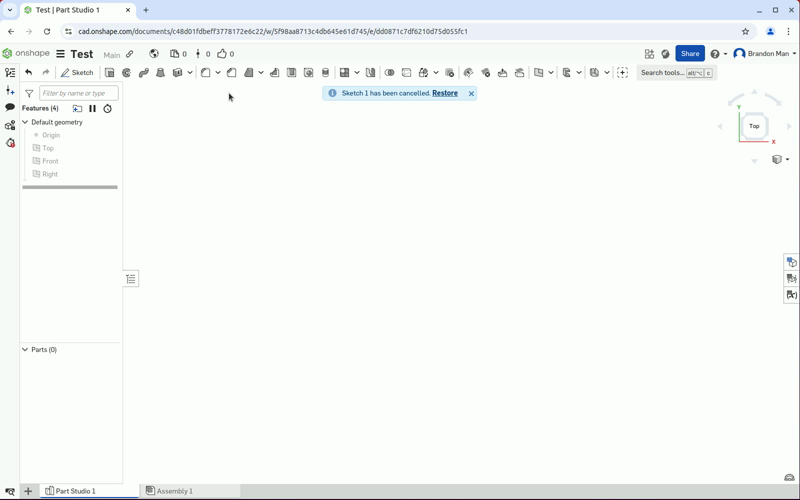
mouse_move(73, 352)
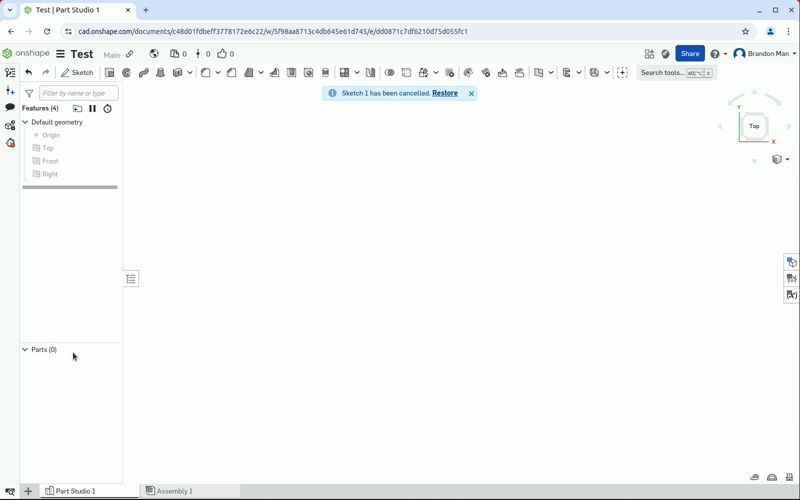
key(y)
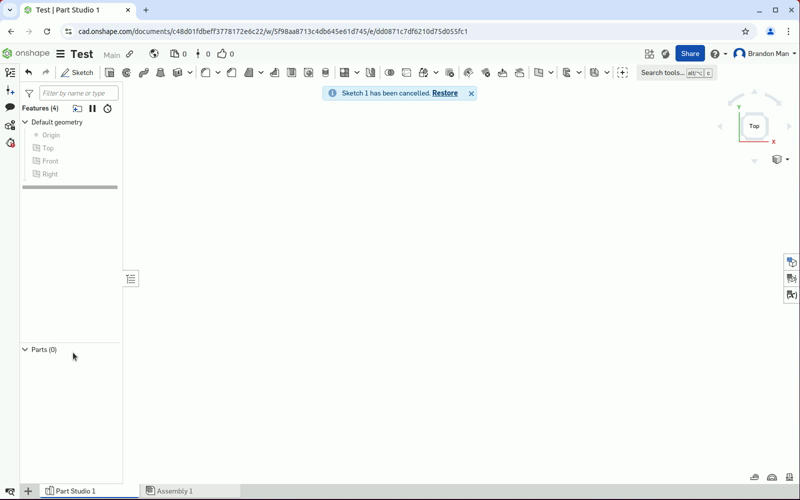
key(shift+p)
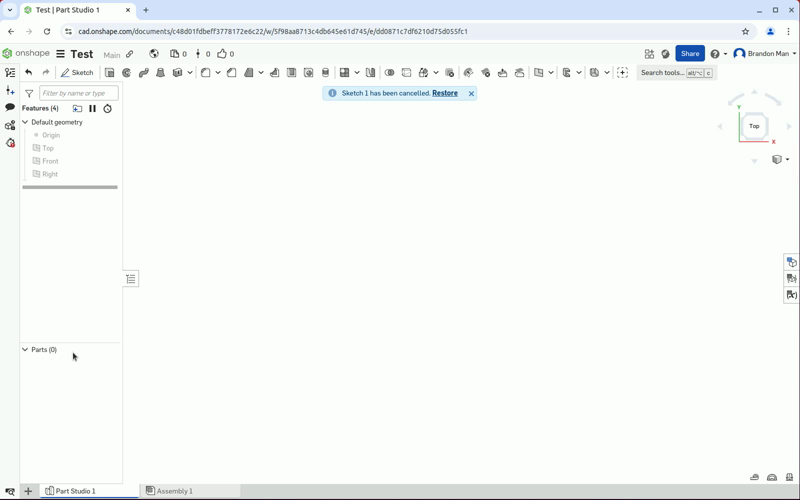
key(space)
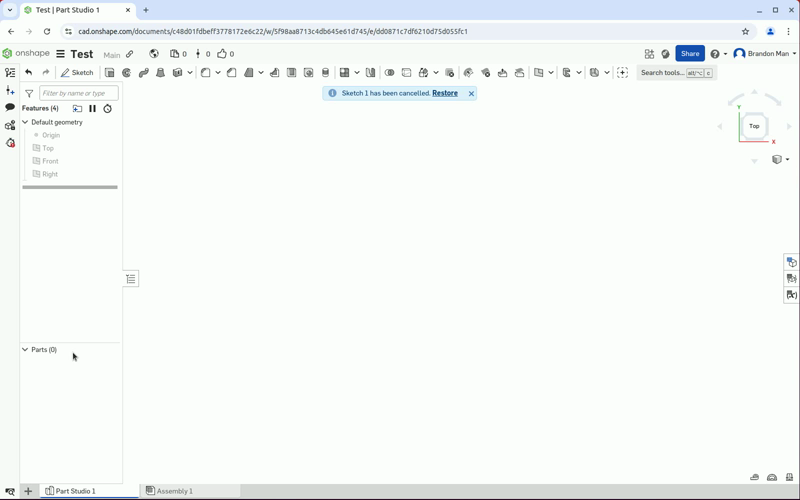
key_down(shift)
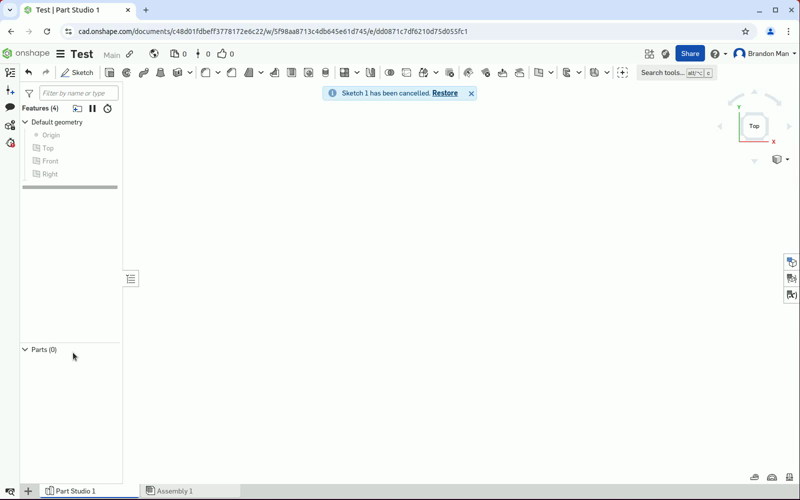
key(up)
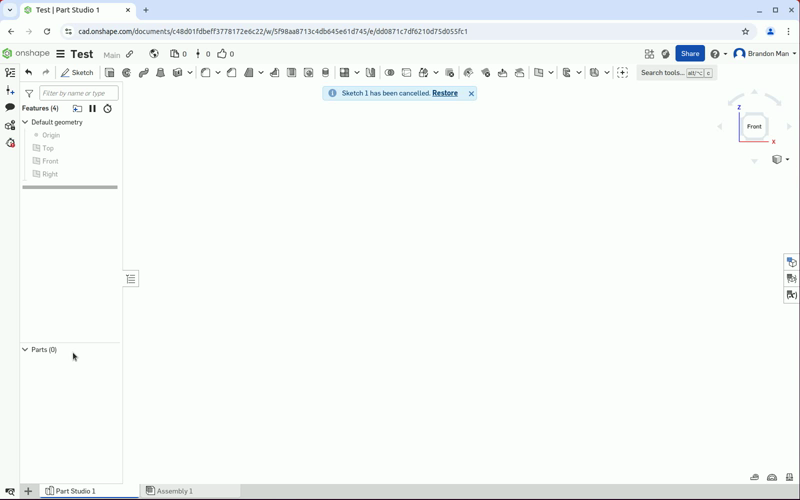
key_up(shift)
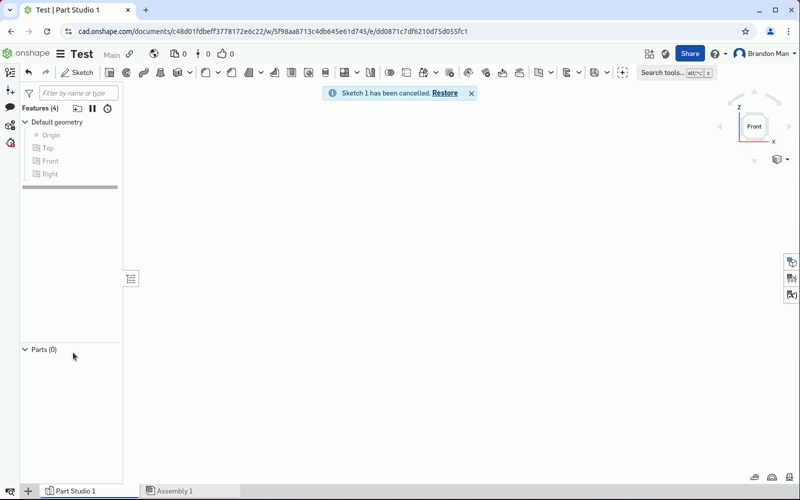
mouse_move(73, 352)
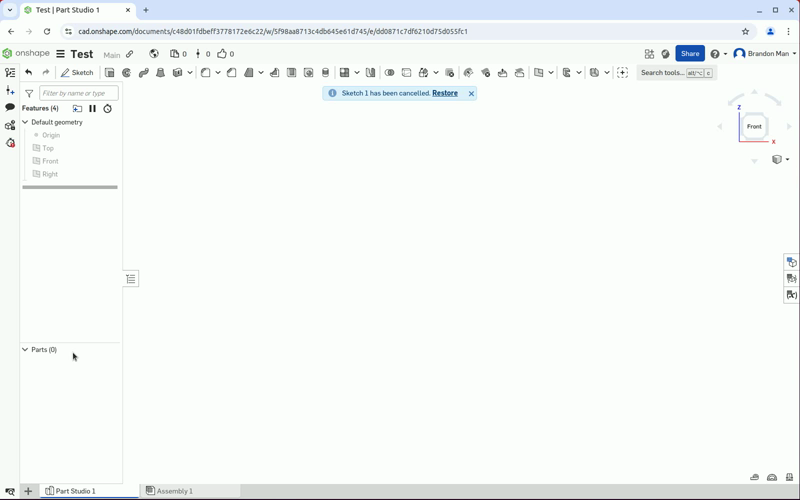
key(shift+y)
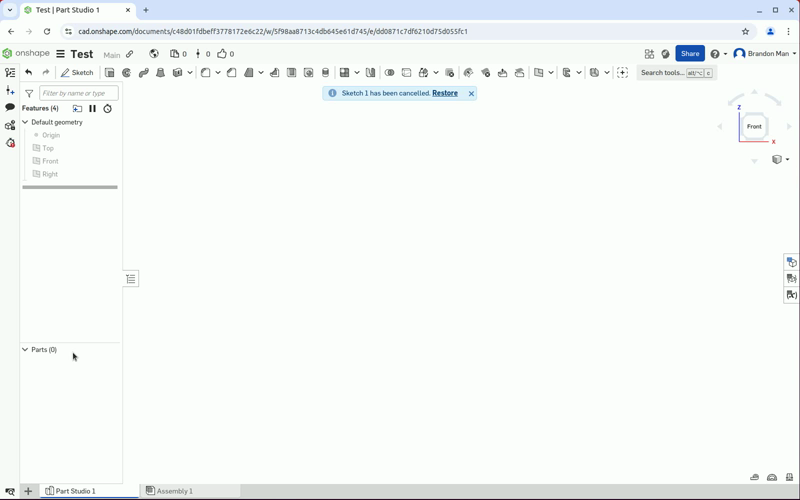
key(shift+s)
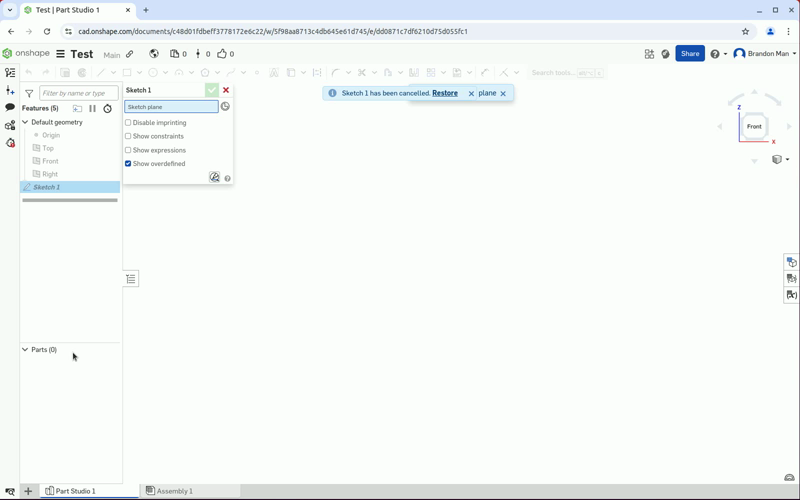
mouse_move(73, 163)
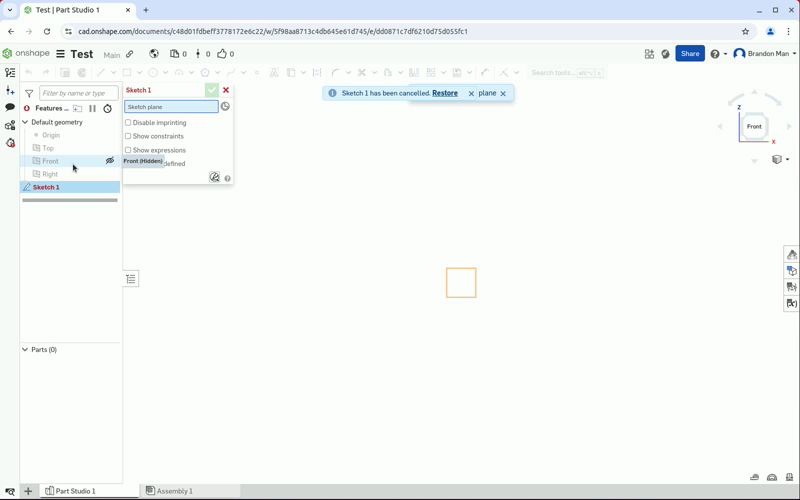
click(73, 163)
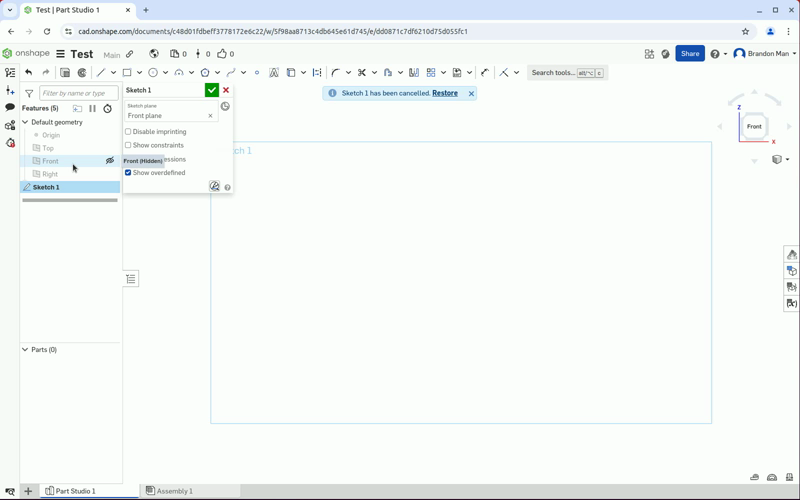
mouse_move(73, 352)
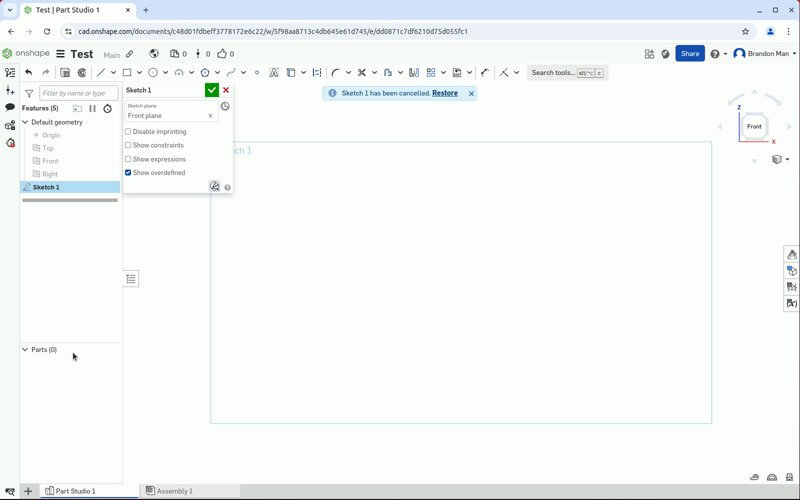
key(y)
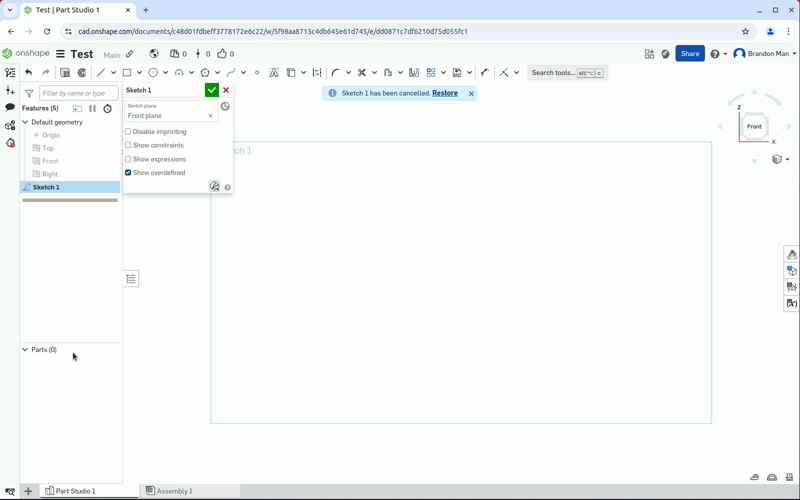
key(l)
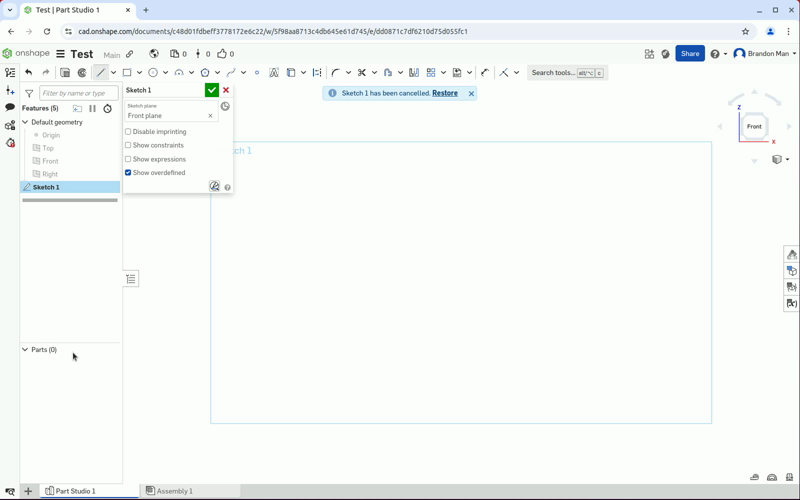
key_down(shift)
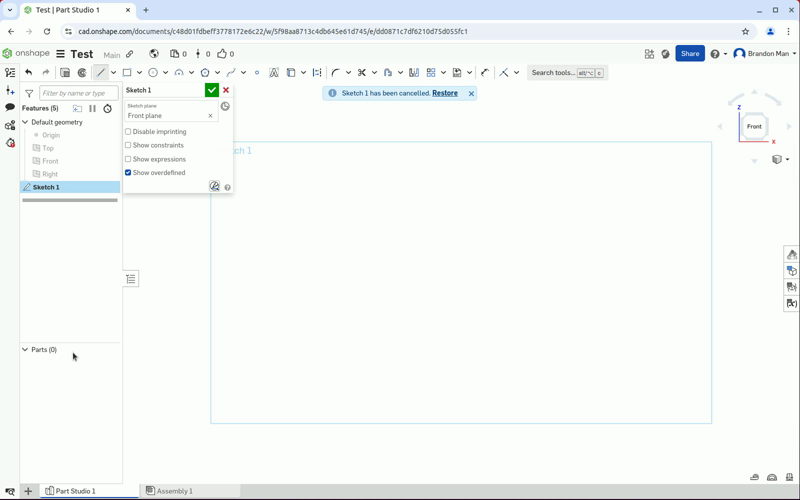
mouse_move(412, 342)
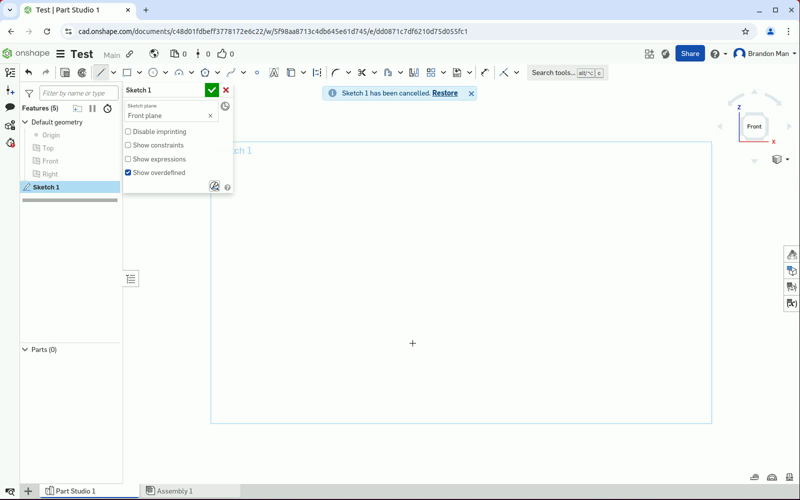
click(412, 342)
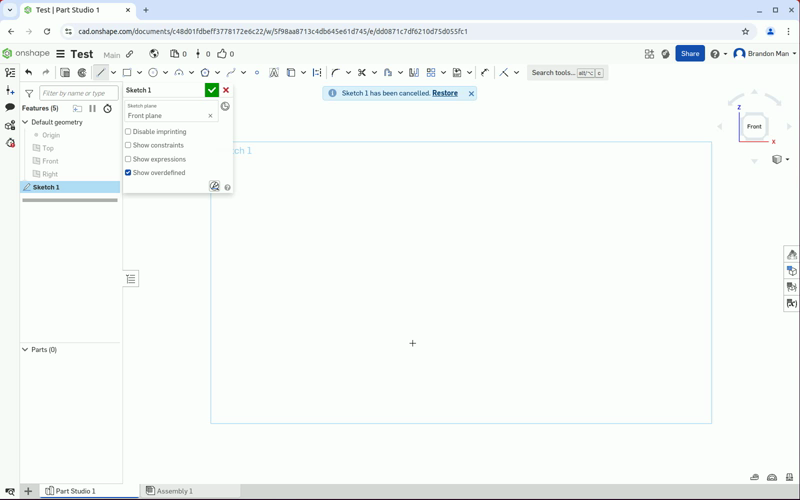
key_up(shift)
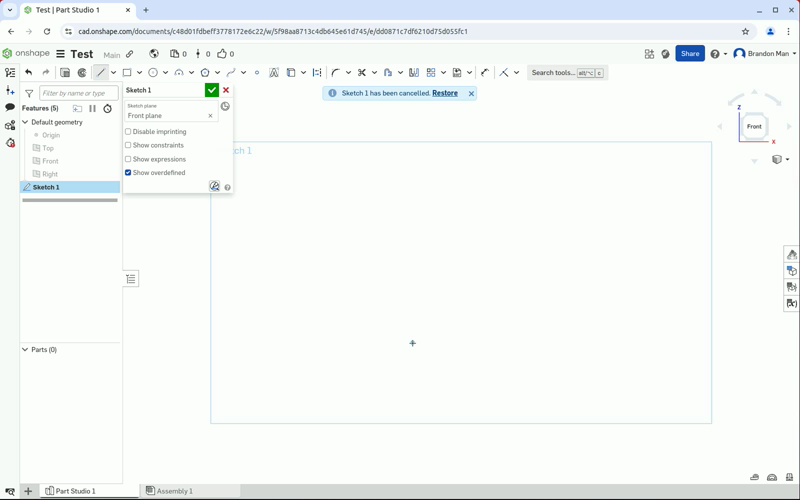
key_down(shift)
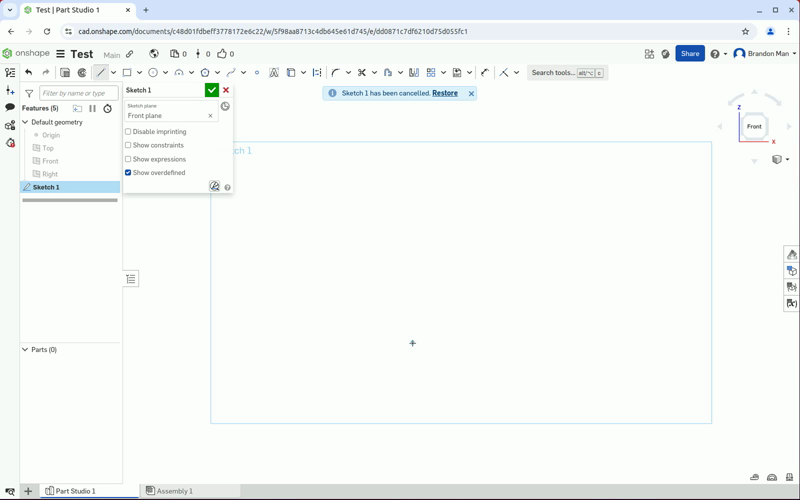
mouse_move(442, 342)
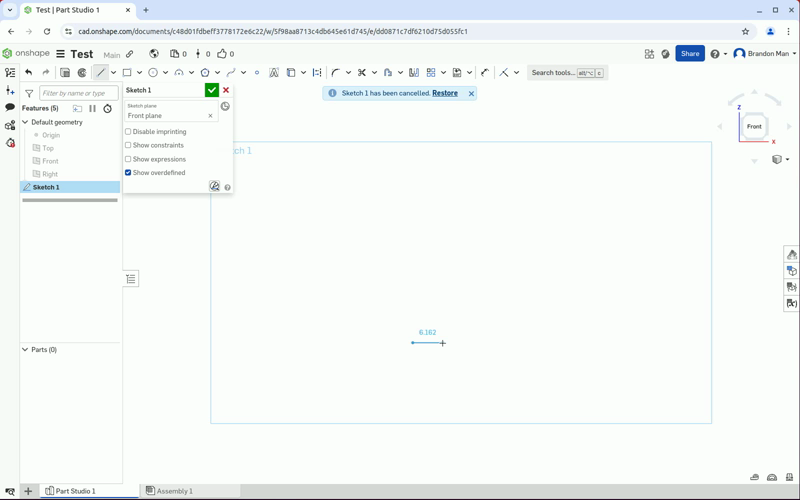
mouse_move(454, 342)
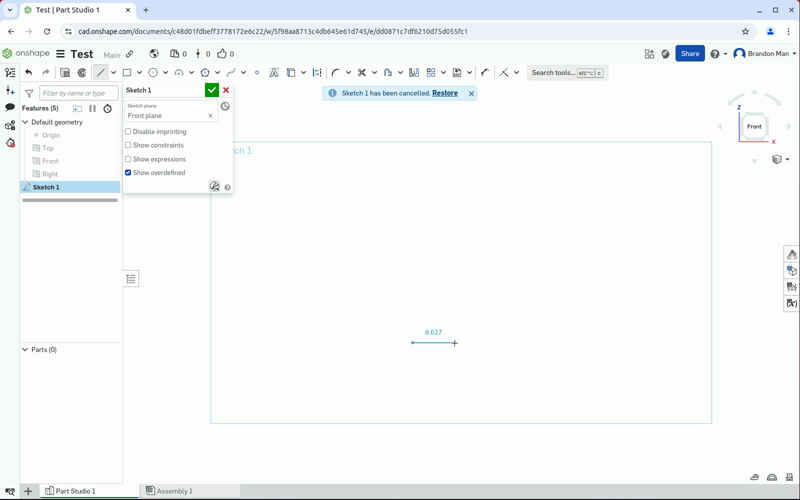
click(454, 342)
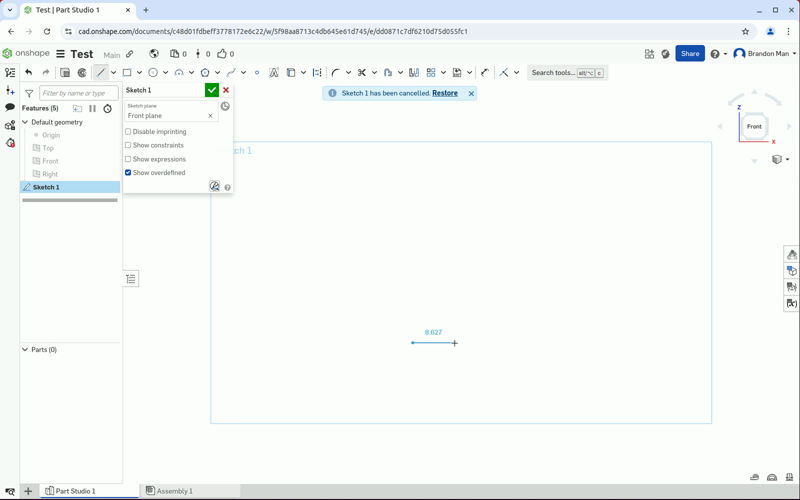
key_up(shift)
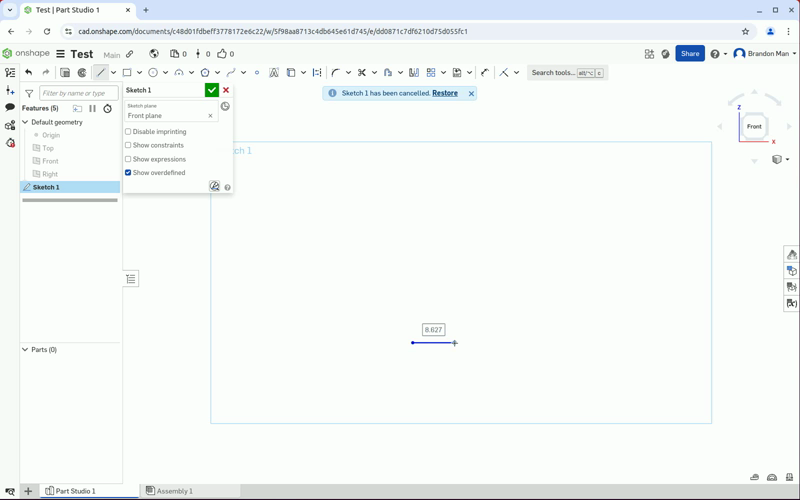
key_down(shift)
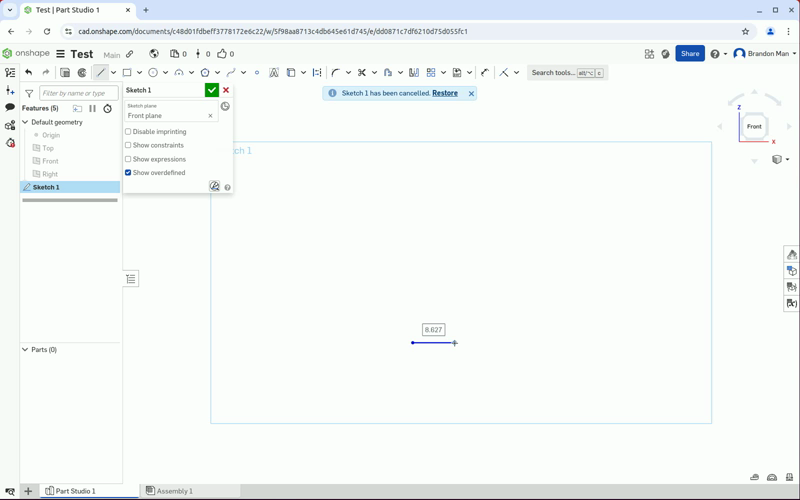
mouse_move(484, 342)
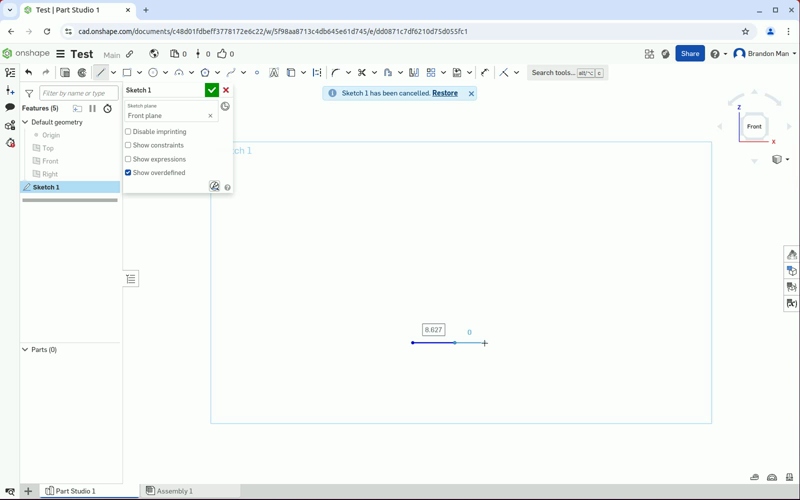
mouse_move(454, 328)
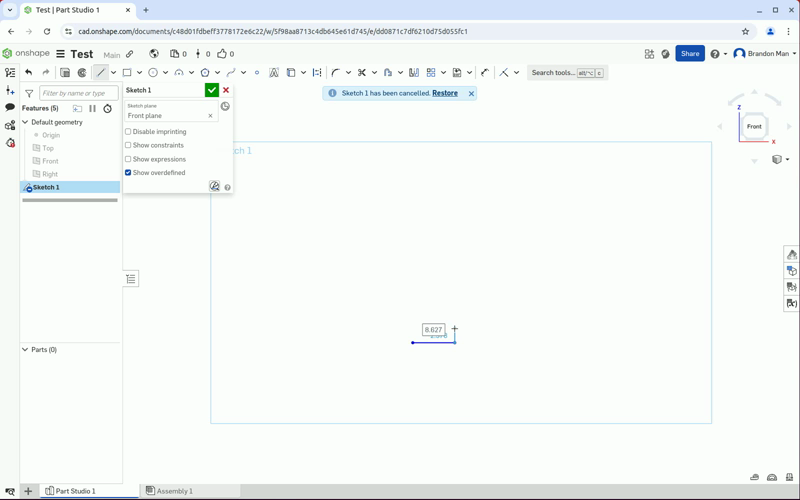
click(454, 328)
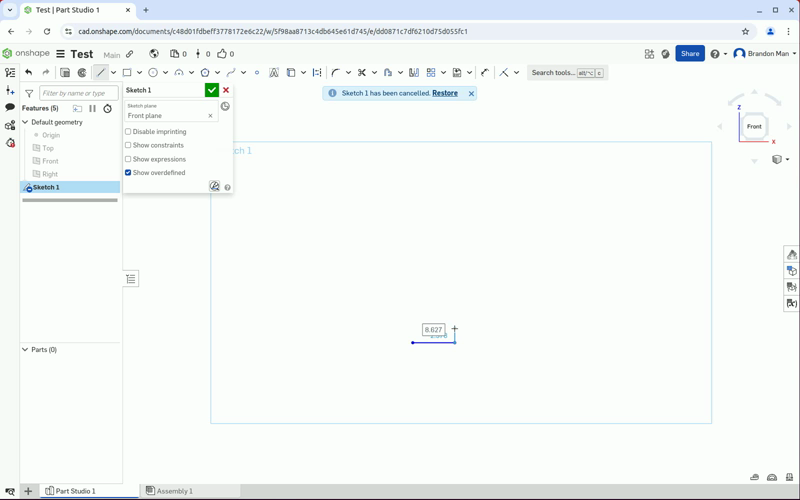
key_up(shift)
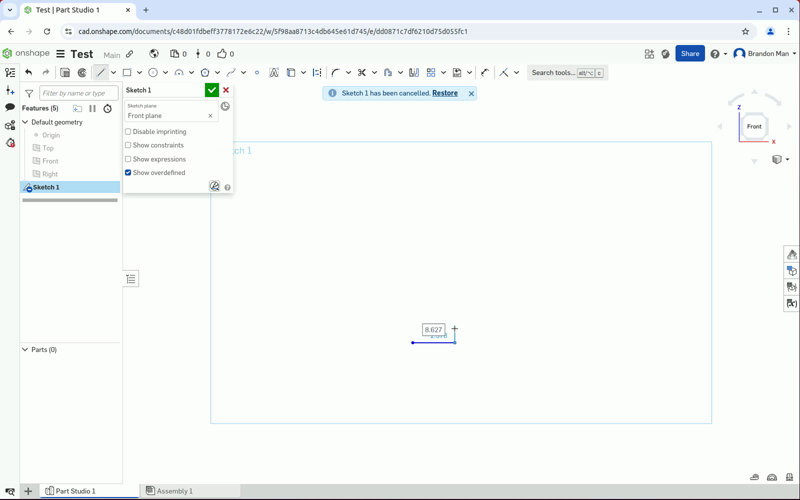
key(esc)
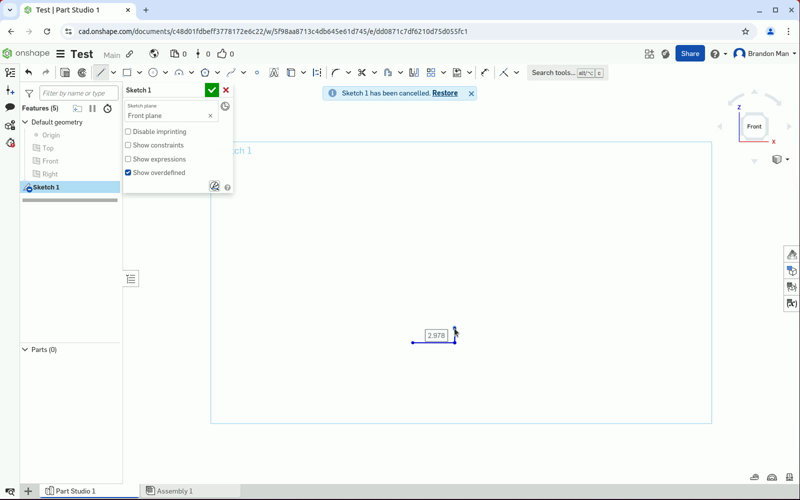
key(a)
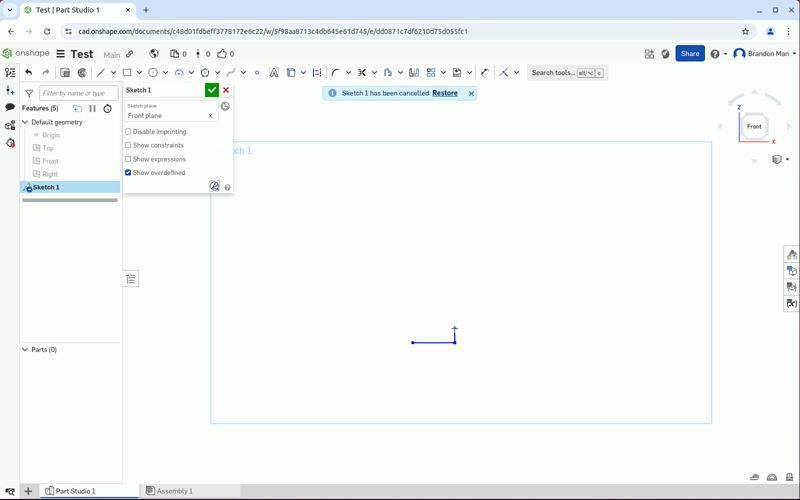
mouse_move(454, 328)
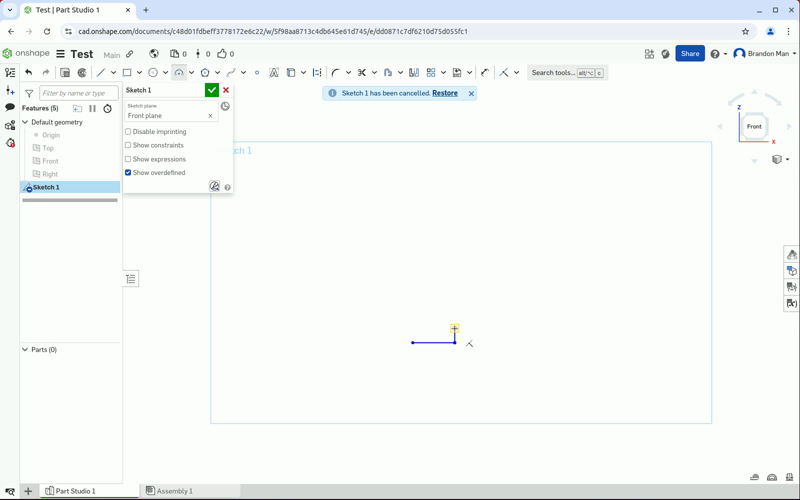
click(454, 328)
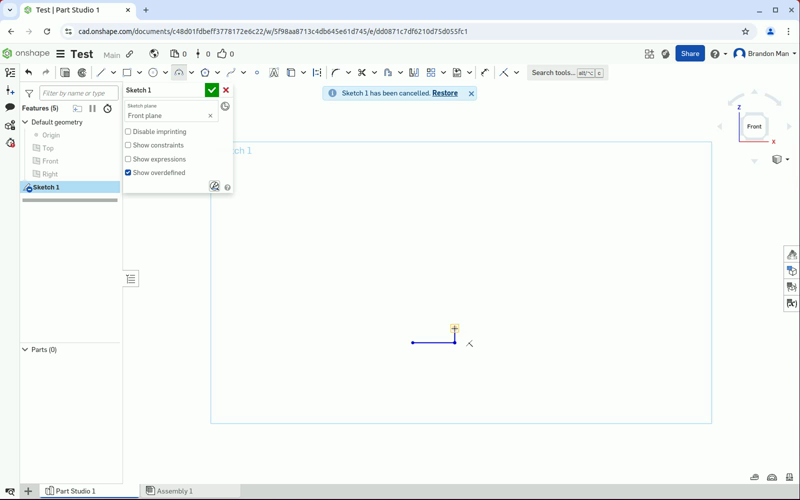
key_down(shift)
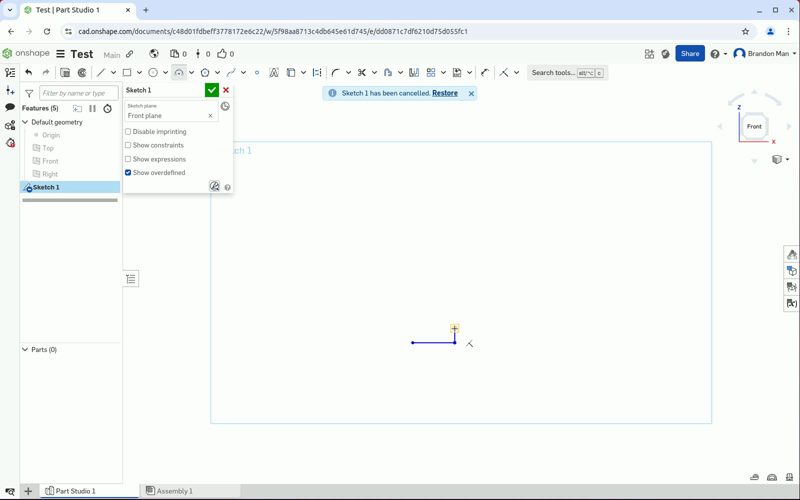
mouse_move(467, 328)
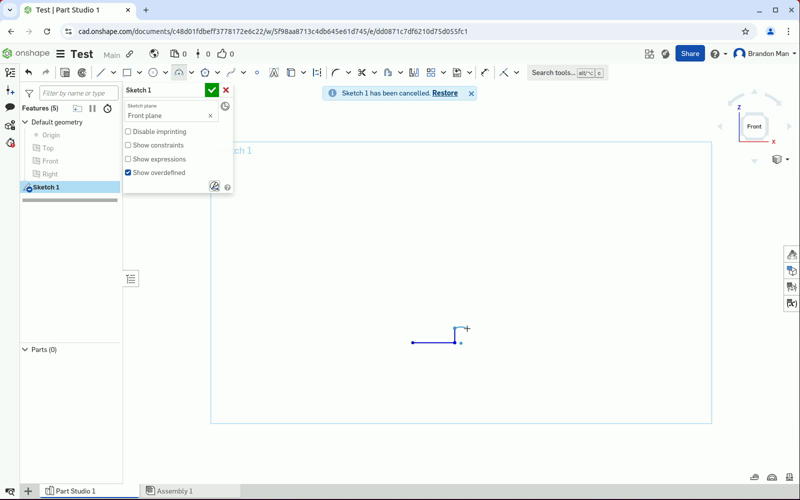
click(467, 328)
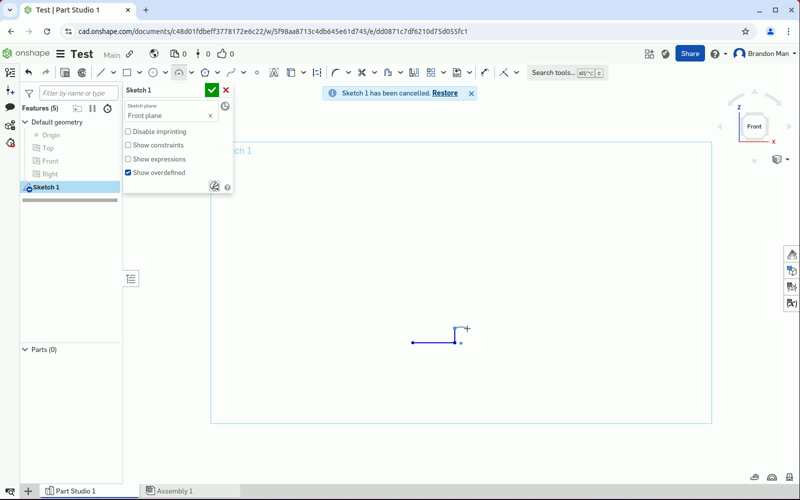
mouse_move(460, 321)
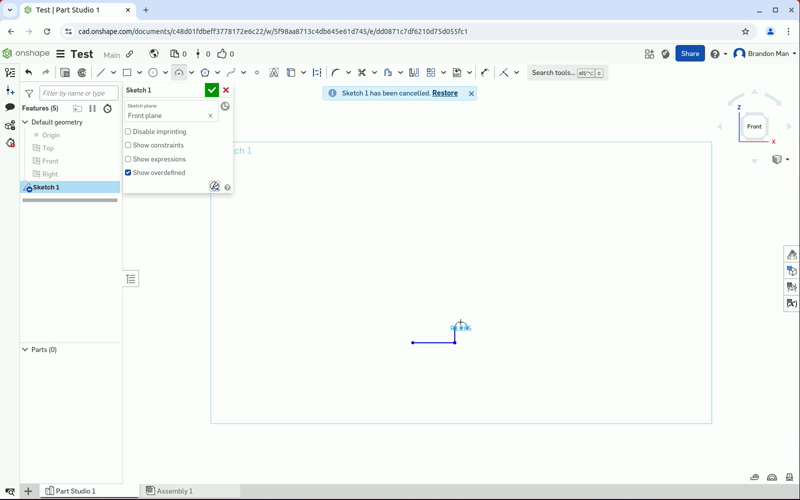
click(460, 321)
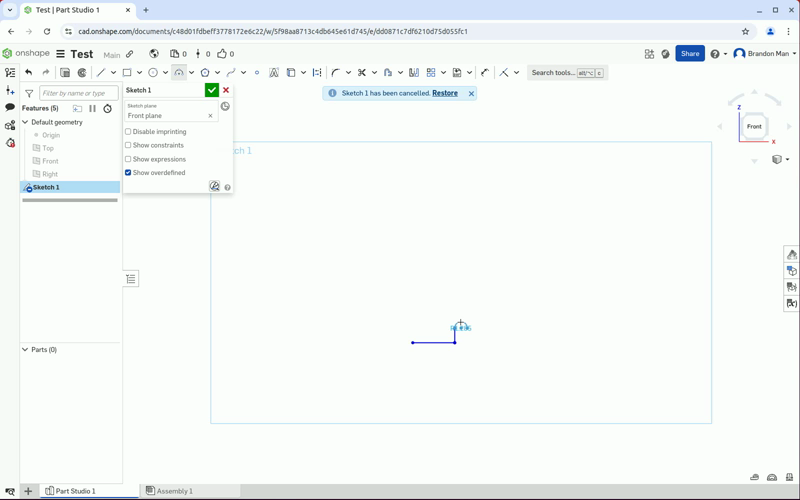
key_up(shift)
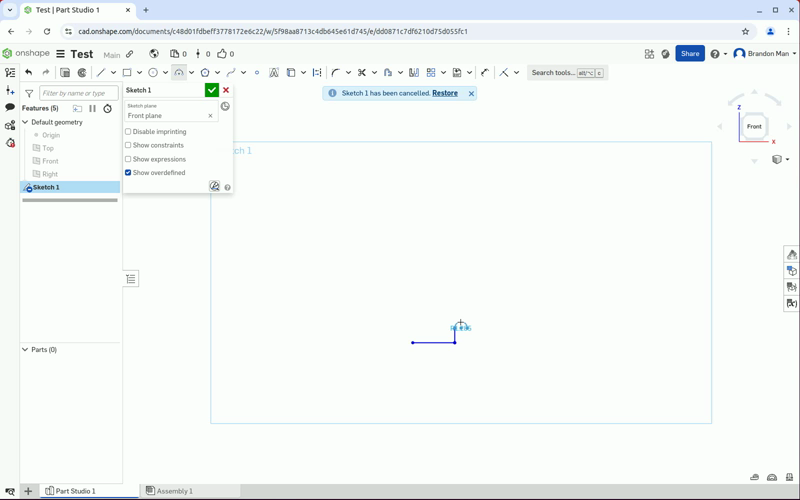
key(esc)
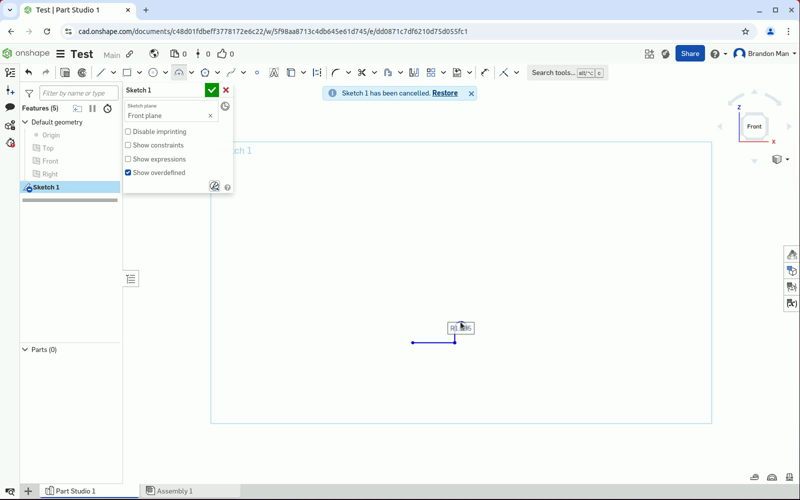
key(l)
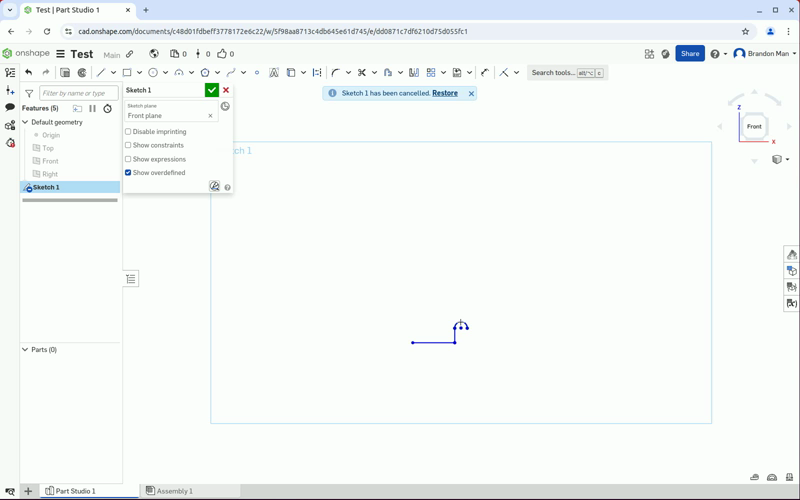
mouse_move(467, 328)
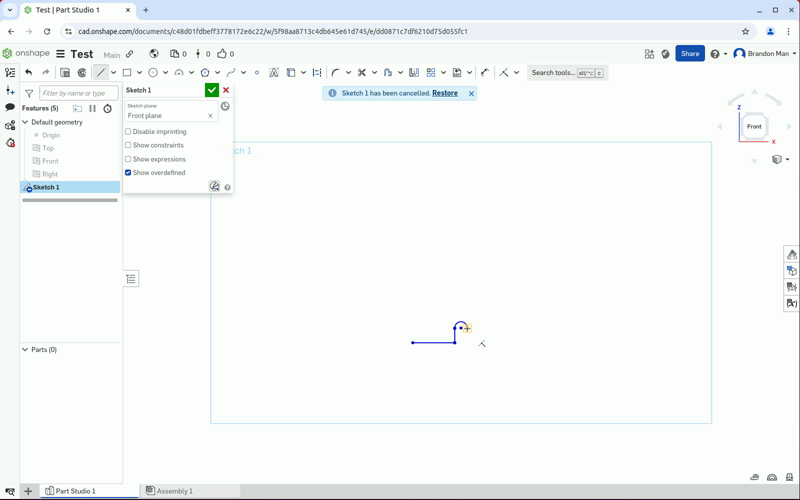
click(467, 328)
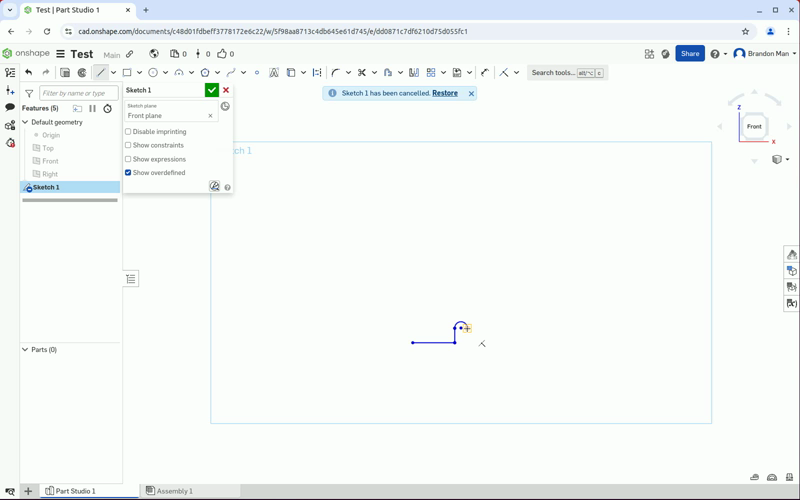
key_down(shift)
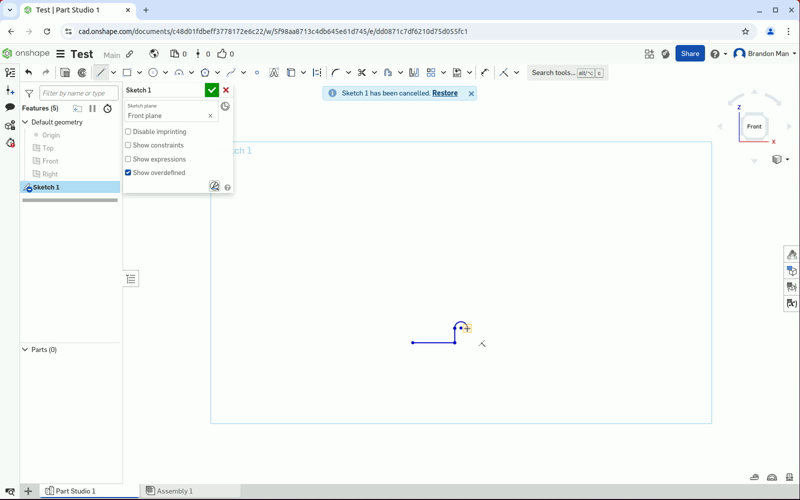
mouse_move(497, 328)
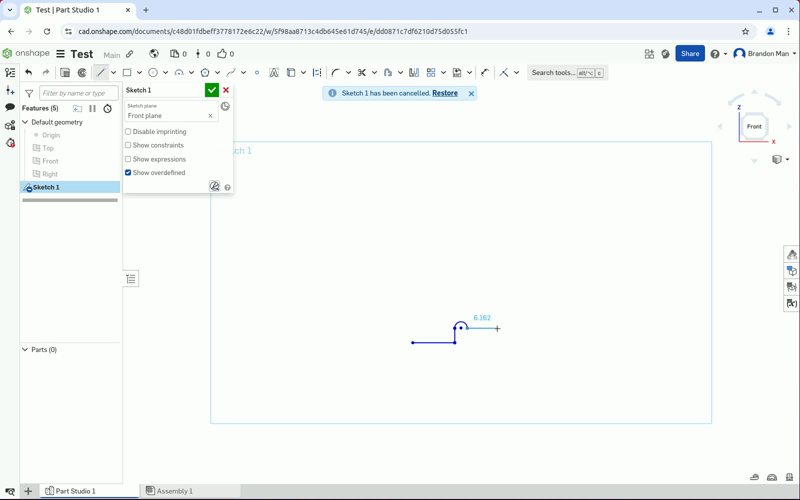
mouse_move(467, 342)
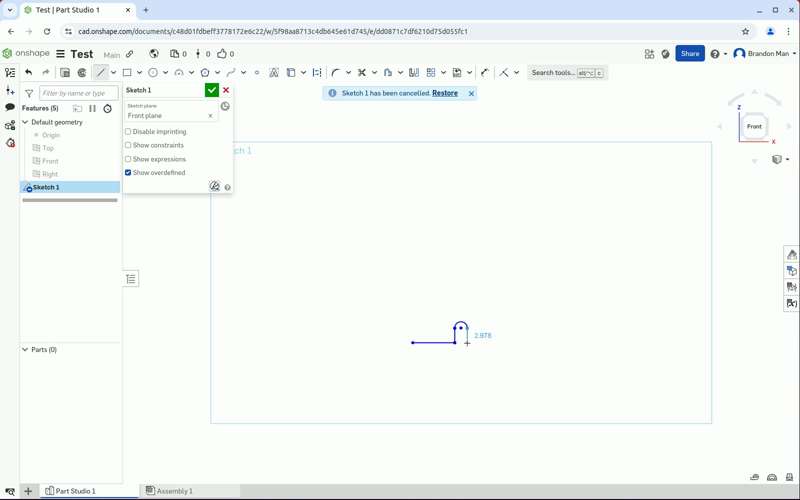
click(467, 342)
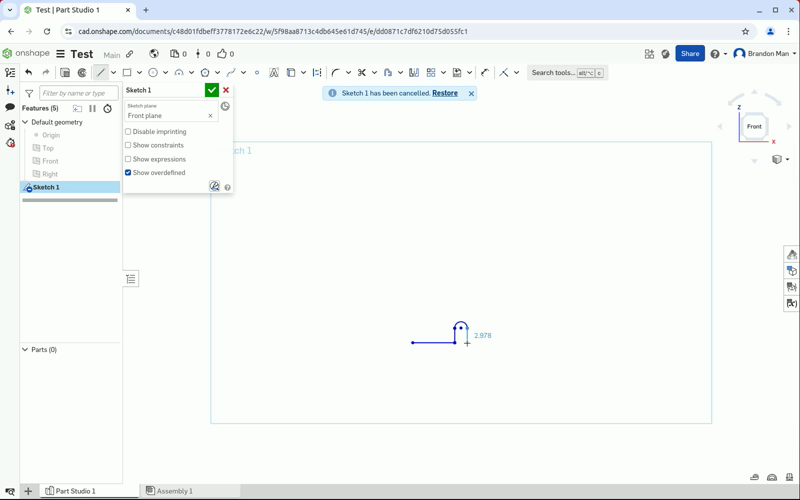
key_up(shift)
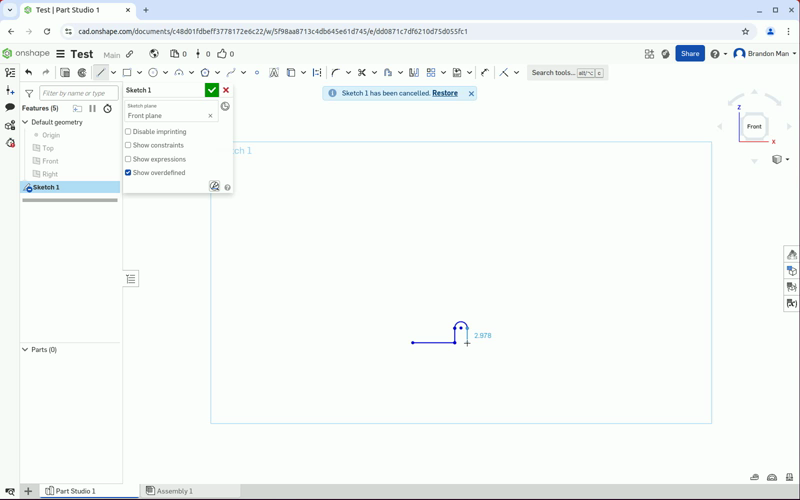
key_down(shift)
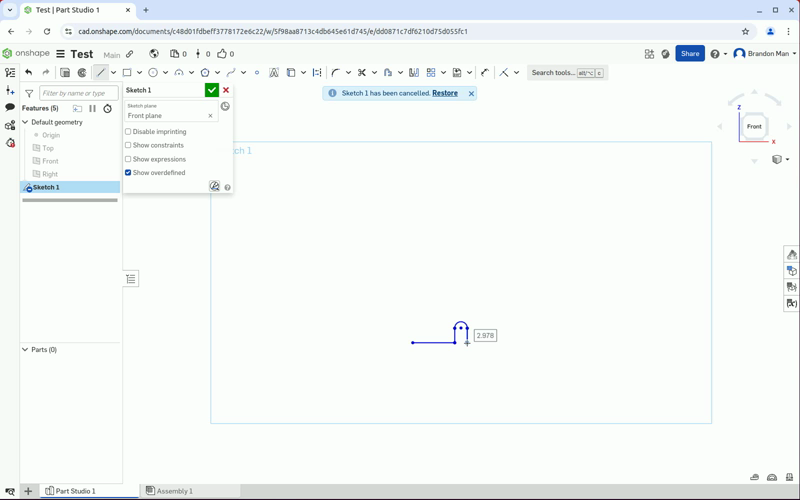
mouse_move(497, 342)
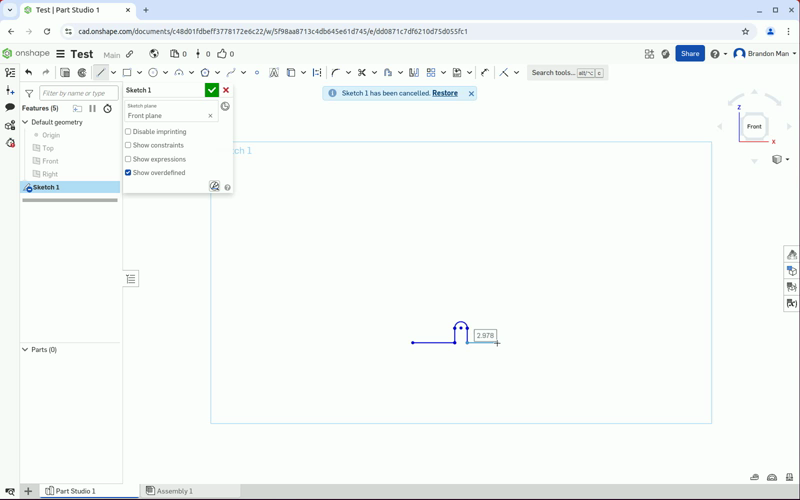
mouse_move(508, 342)
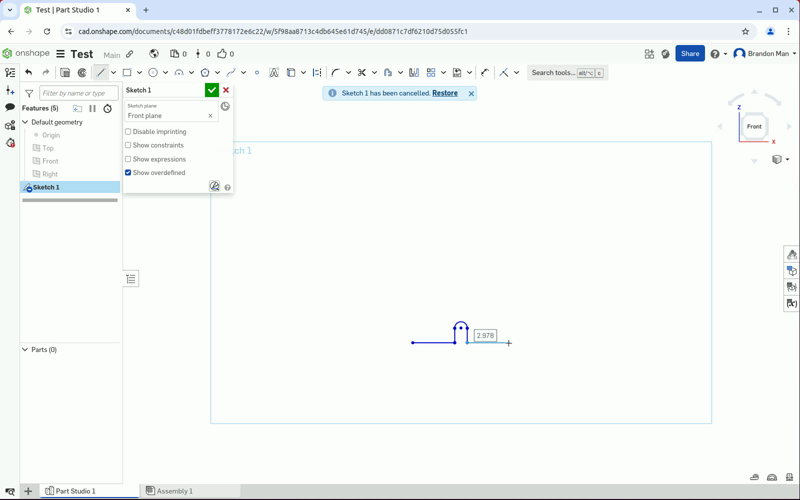
click(508, 342)
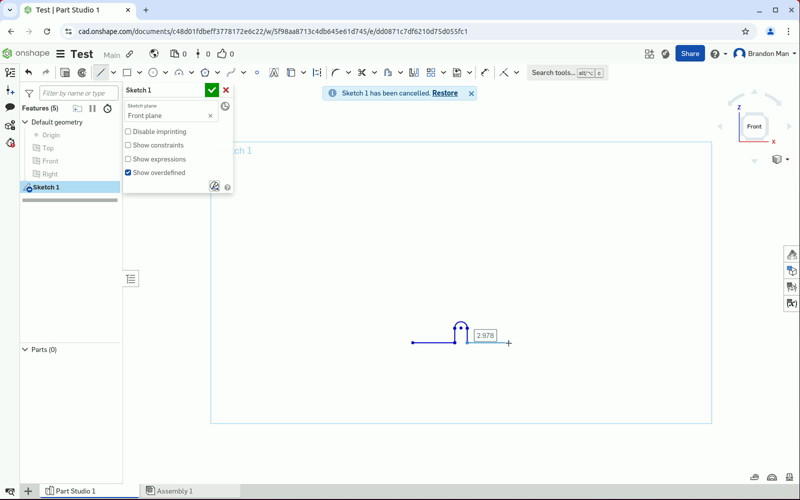
key_up(shift)
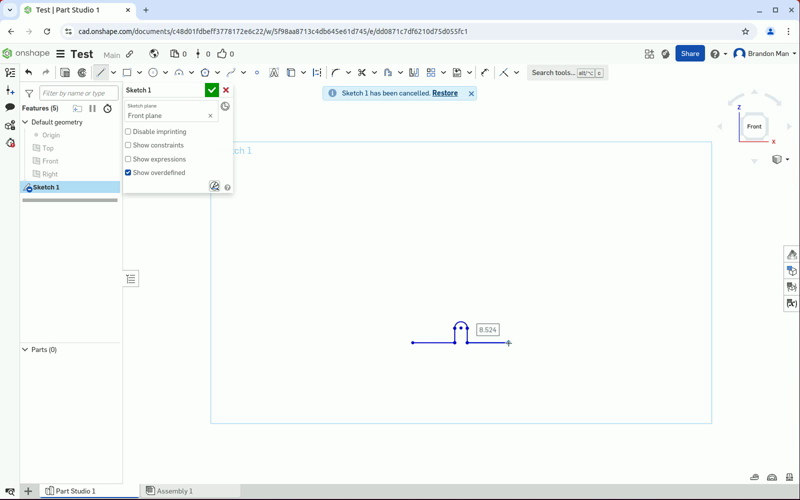
key_down(shift)
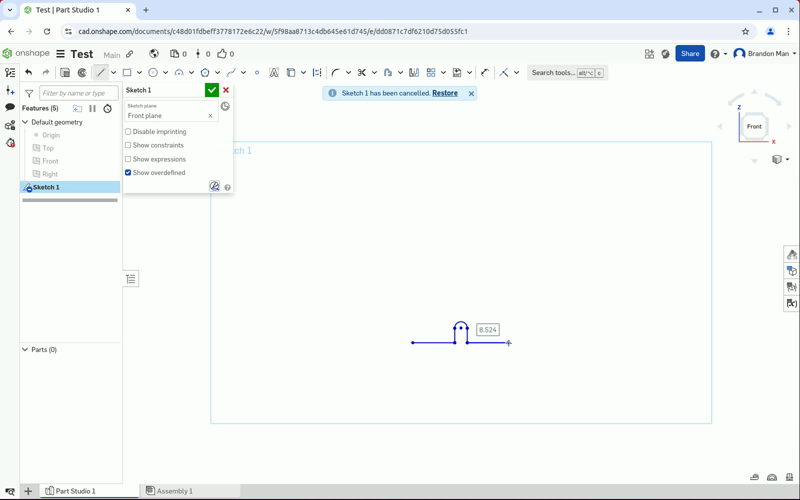
mouse_move(508, 170)
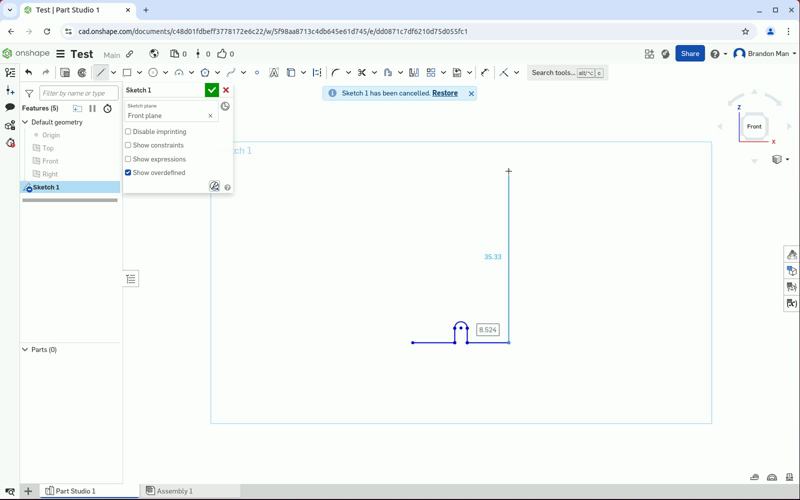
click(508, 170)
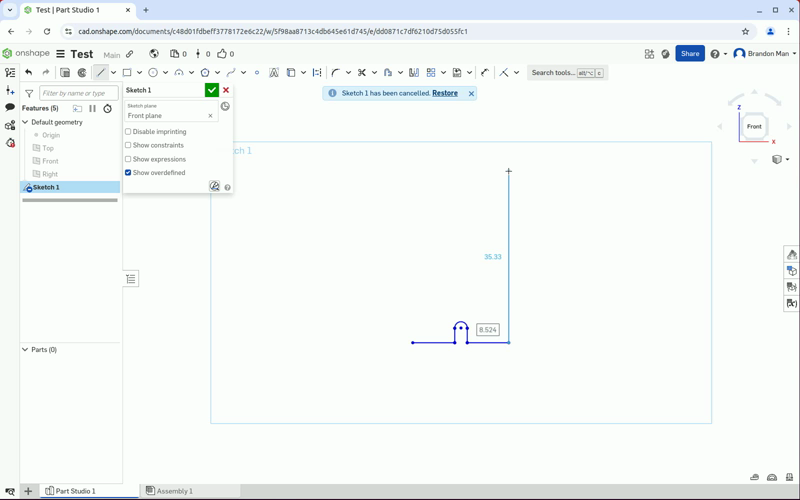
key_up(shift)
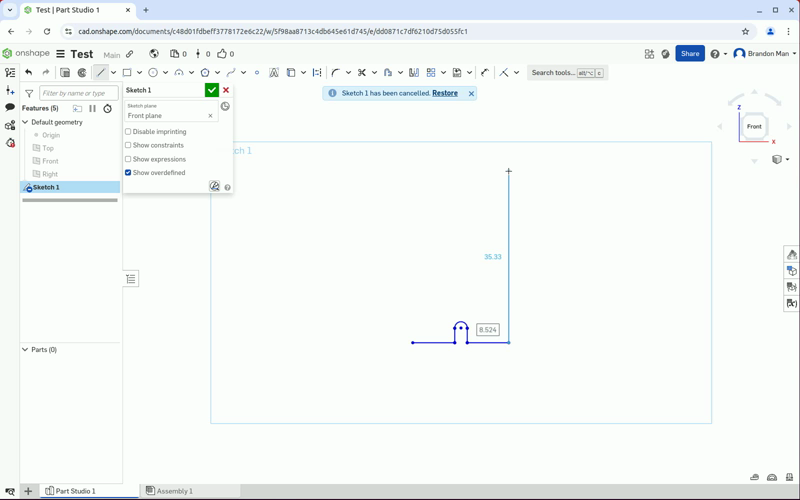
key_down(shift)
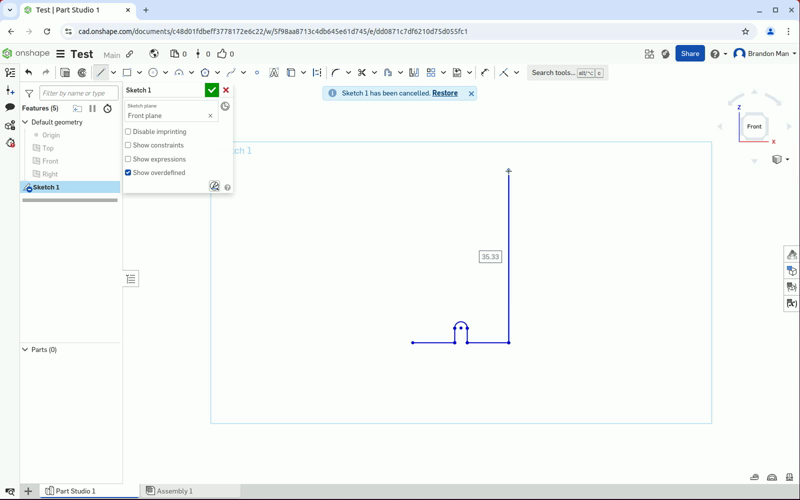
mouse_move(412, 170)
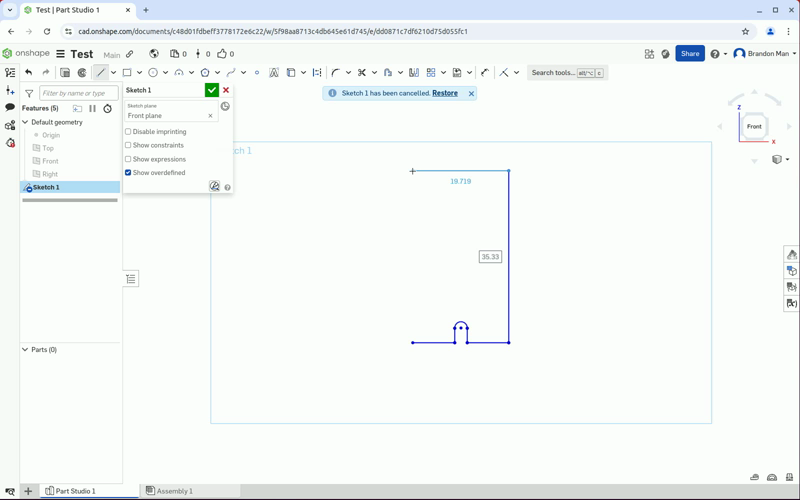
click(412, 170)
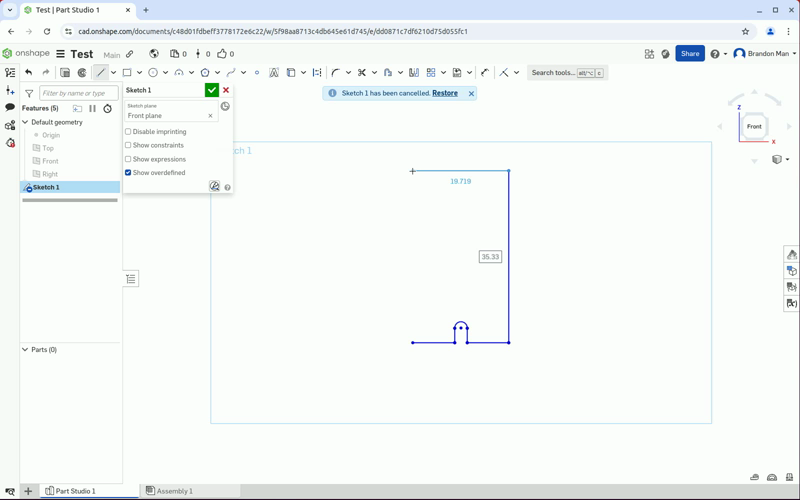
key_up(shift)
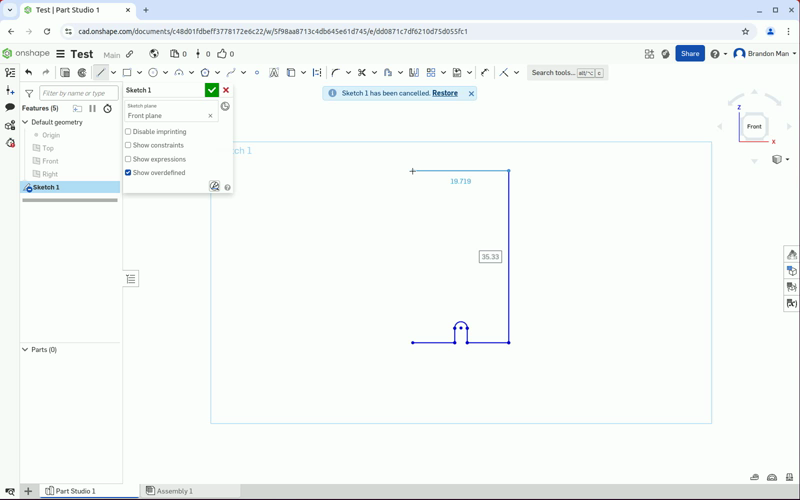
key_down(shift)
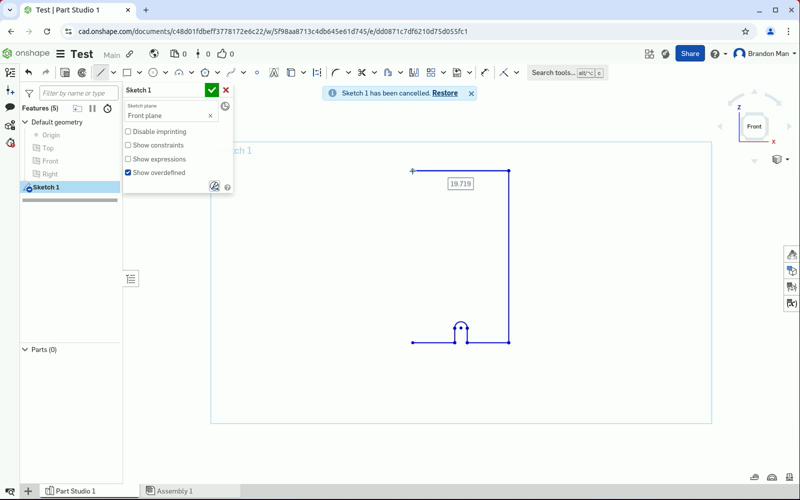
mouse_move(412, 342)
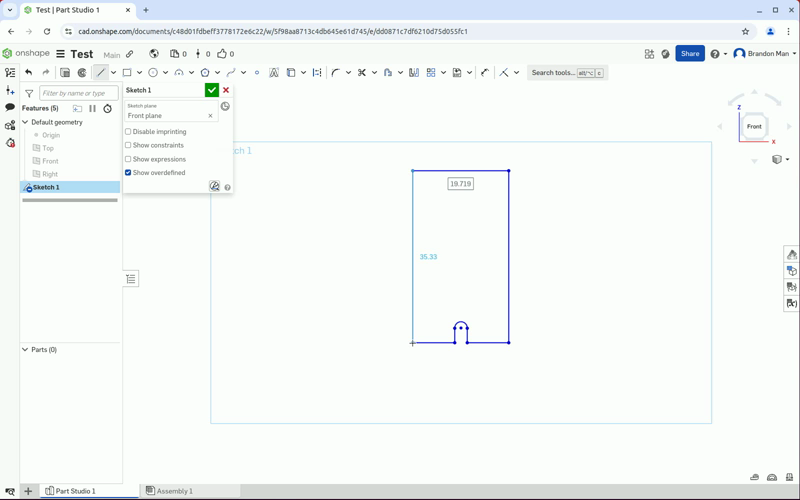
key_up(shift)
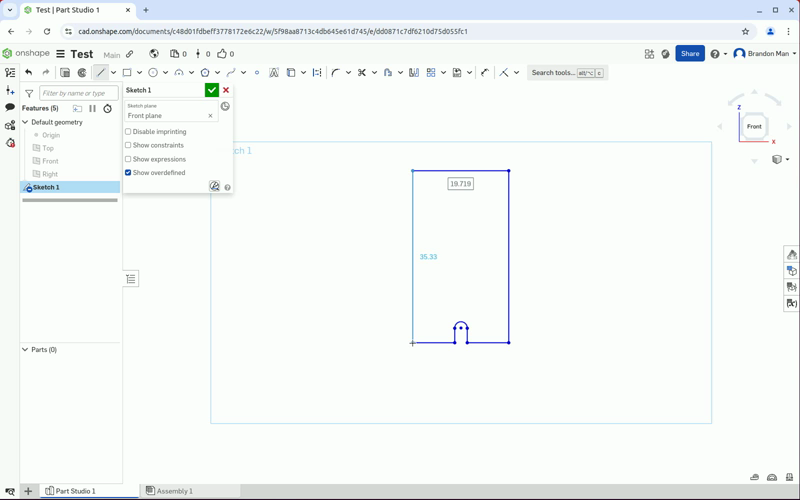
click(412, 342)
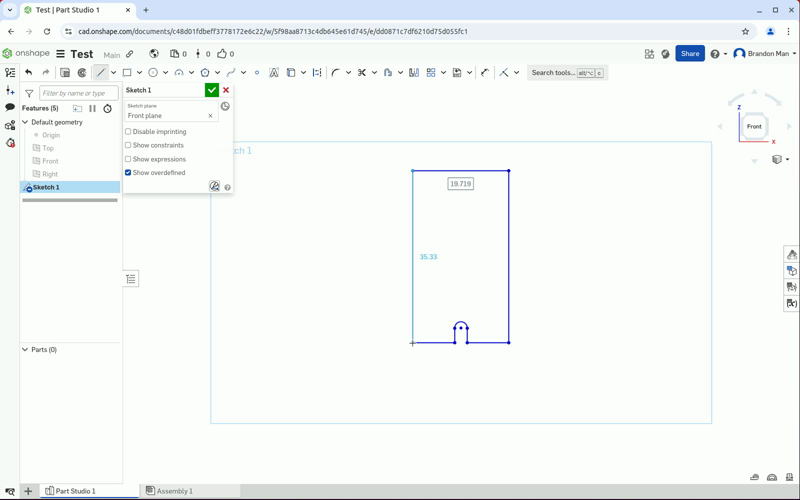
key(esc)
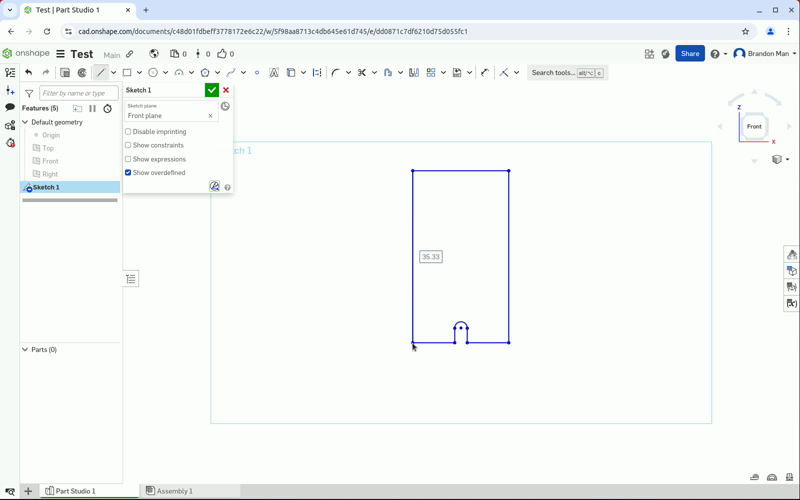
key(c)
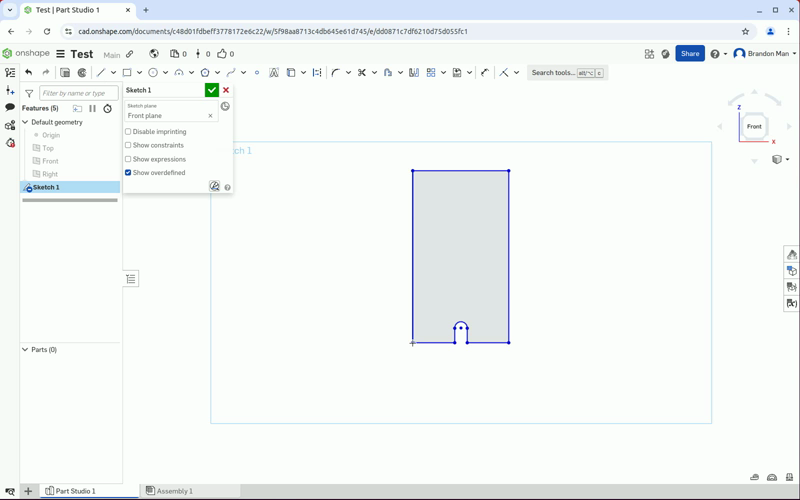
key_down(shift)
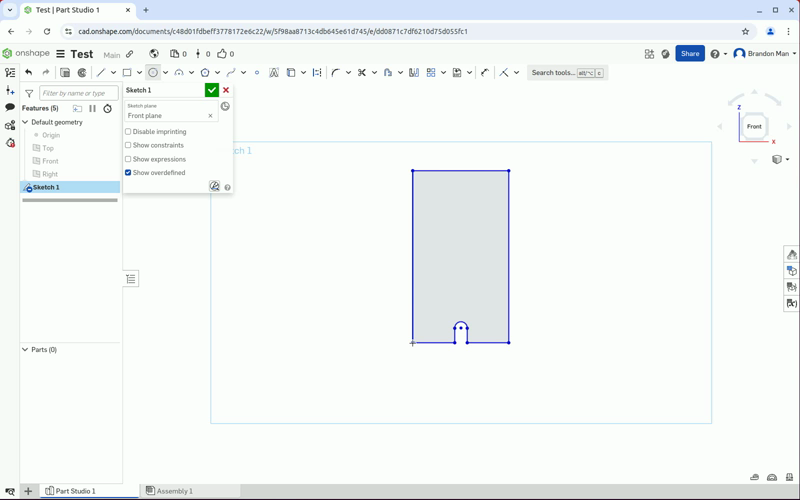
mouse_move(459, 185)
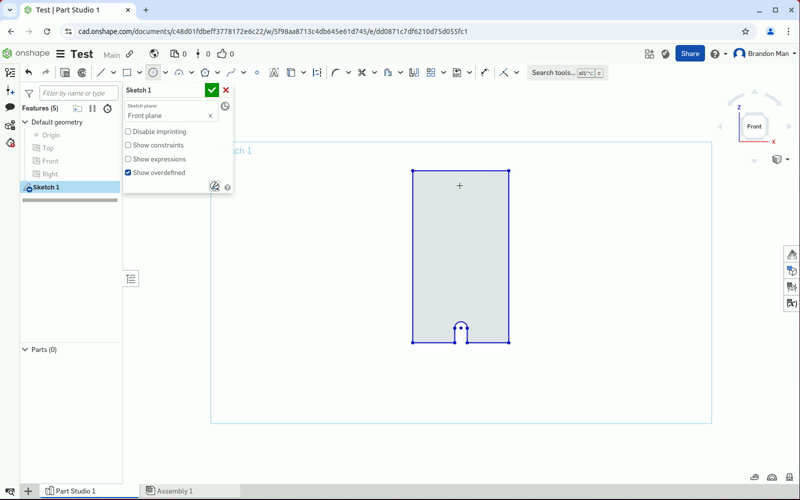
click(459, 185)
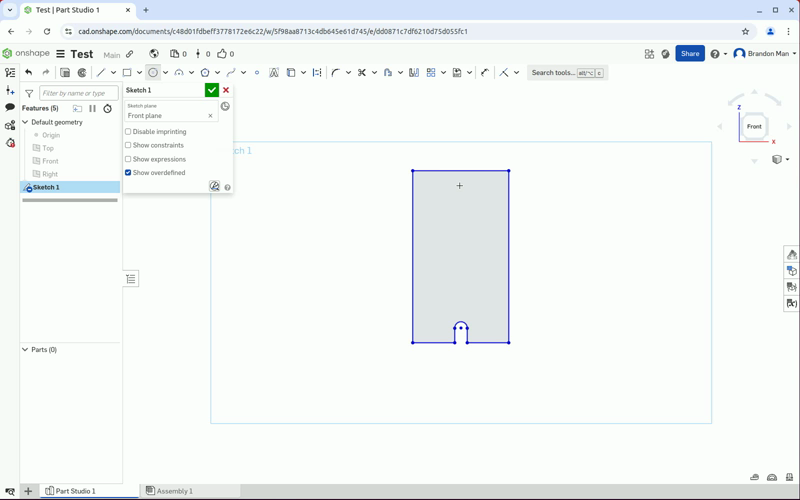
key_up(shift)
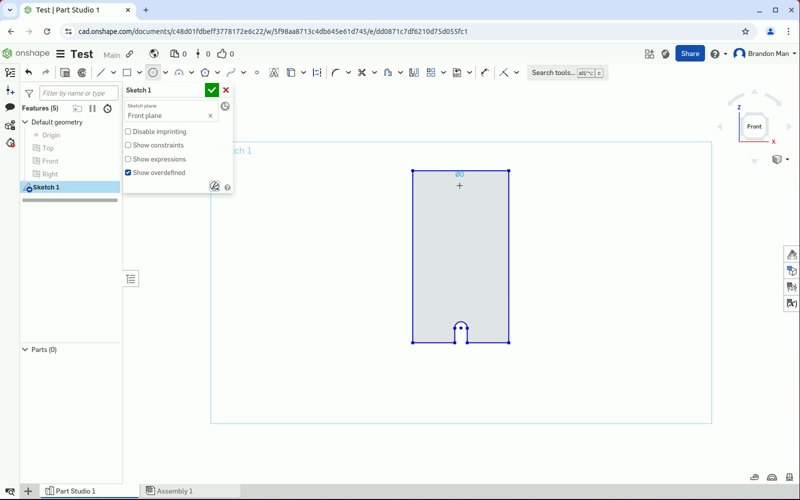
mouse_move(467, 185)
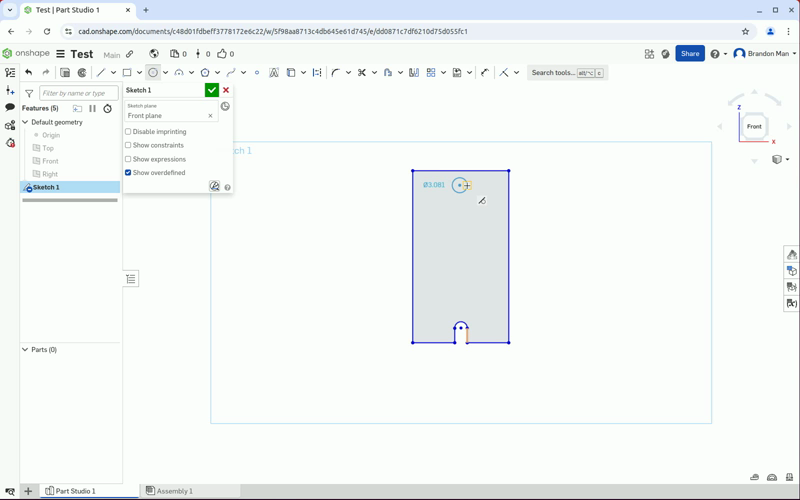
click(467, 185)
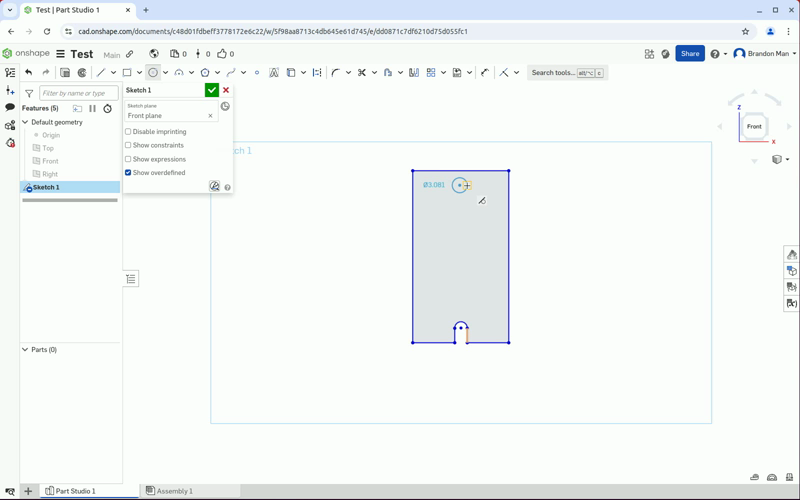
key(esc)
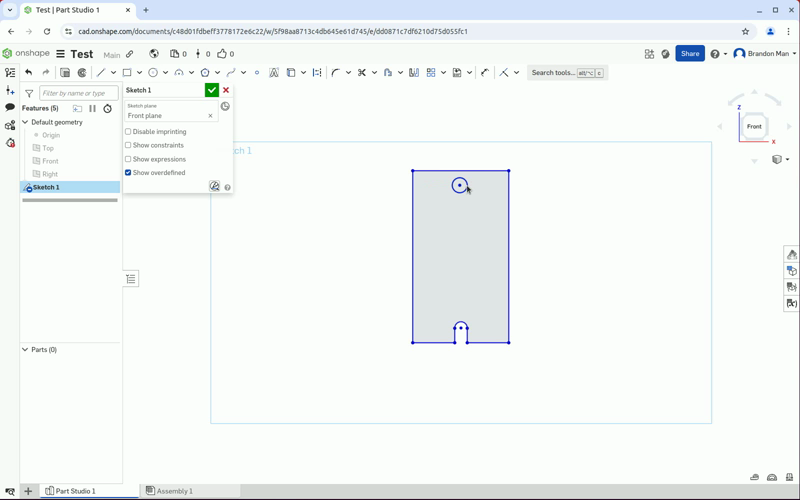
mouse_move(477, 242)
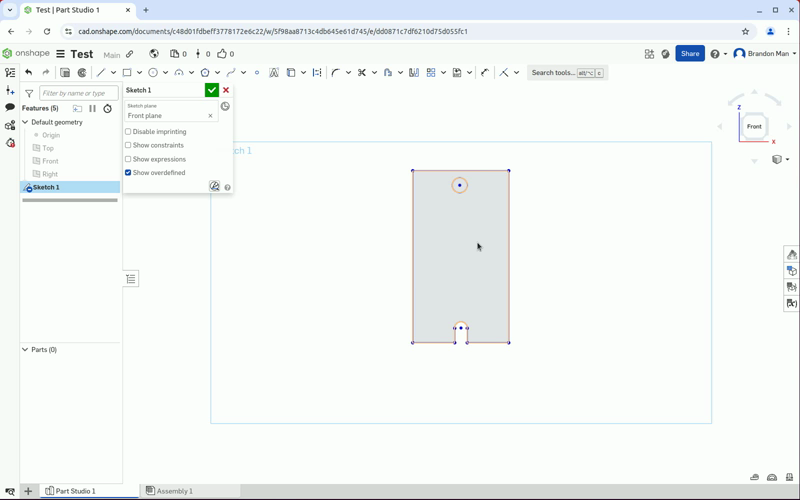
click(477, 242)
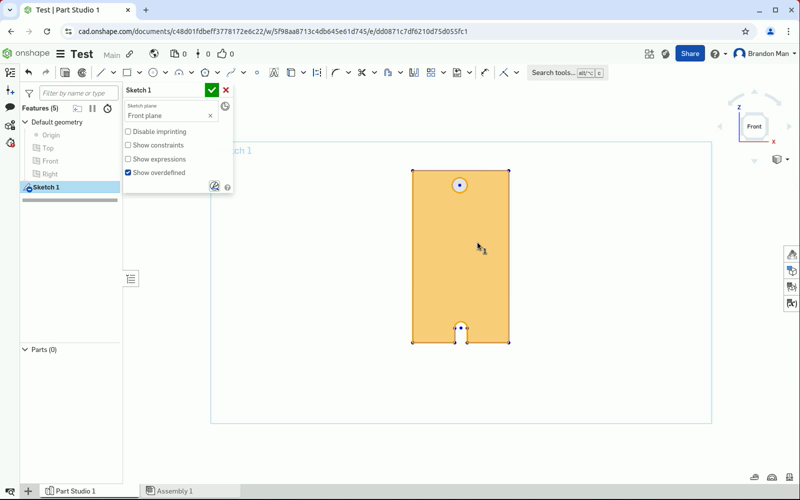
mouse_move(73, 352)
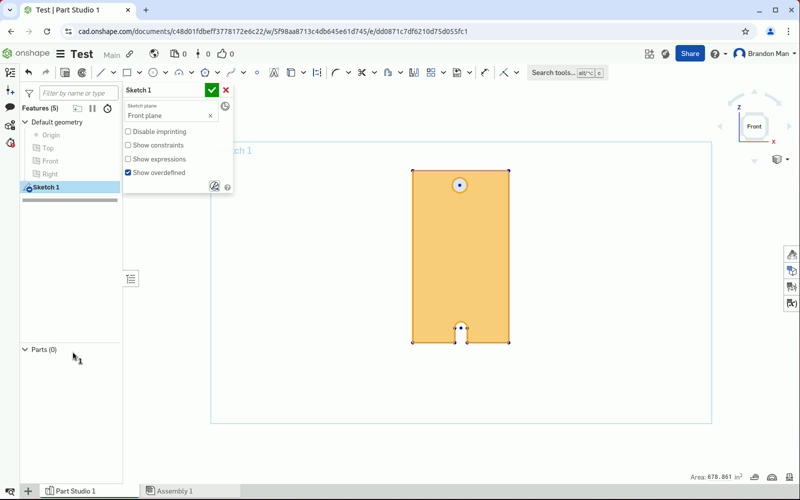
key(shift+y)
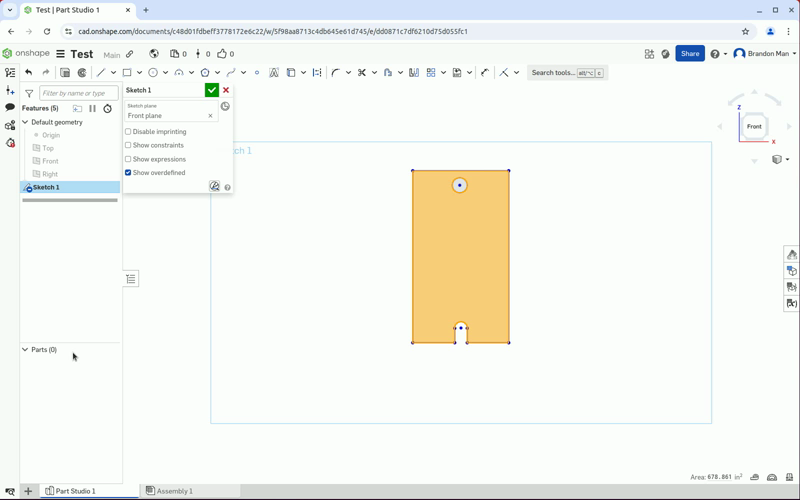
key(shift+e)
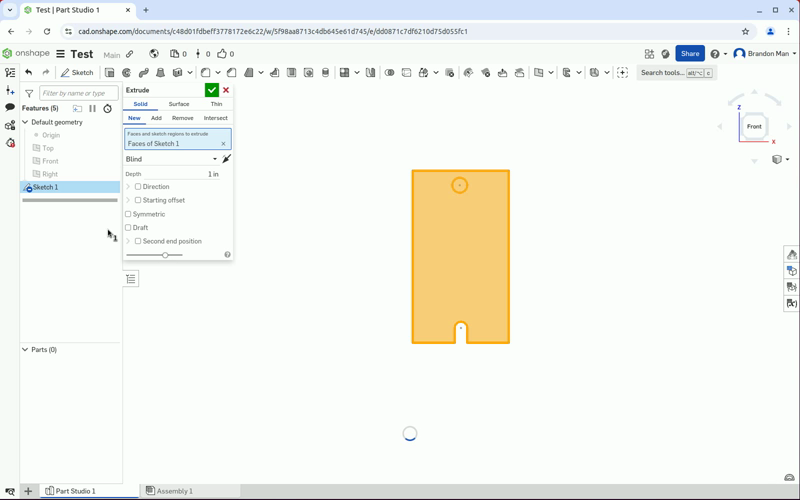
mouse_move(143, 106)
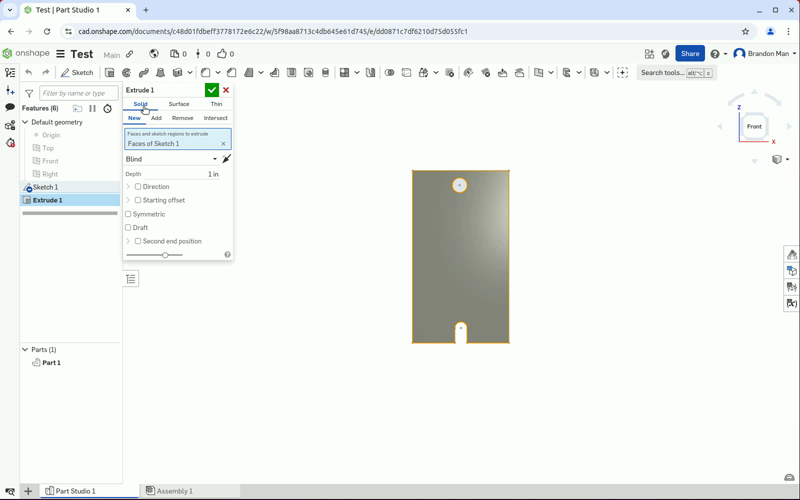
click(143, 106)
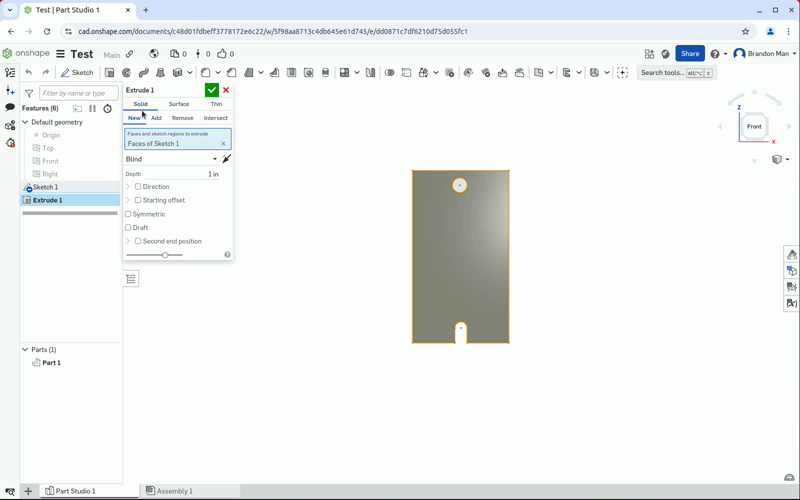
mouse_move(137, 120)
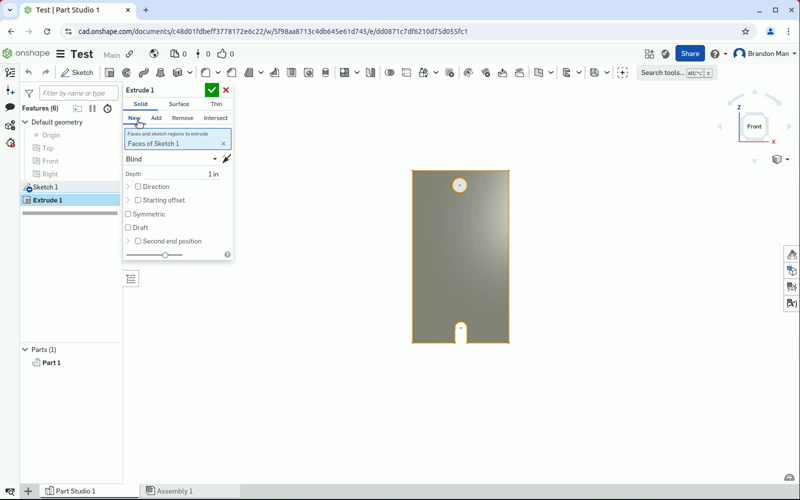
click(137, 120)
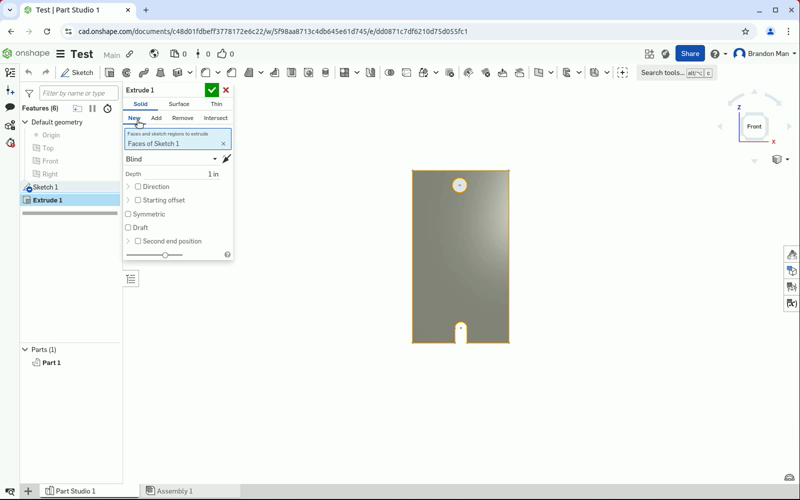
key(tab, 4)
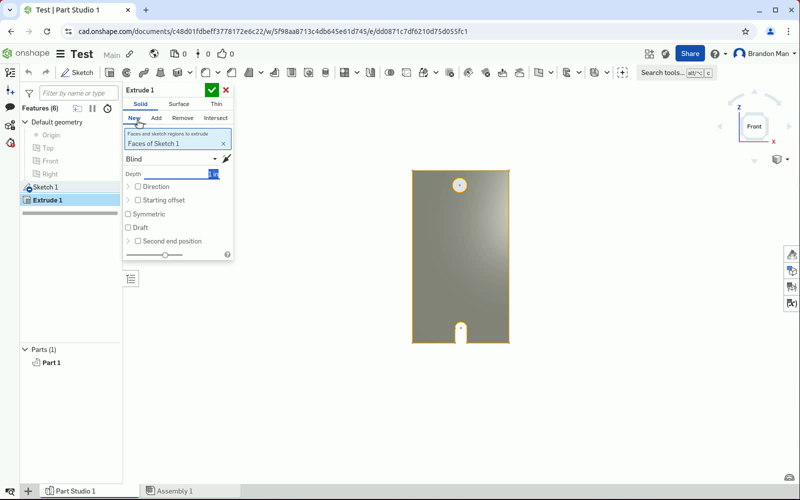
text(1.685)
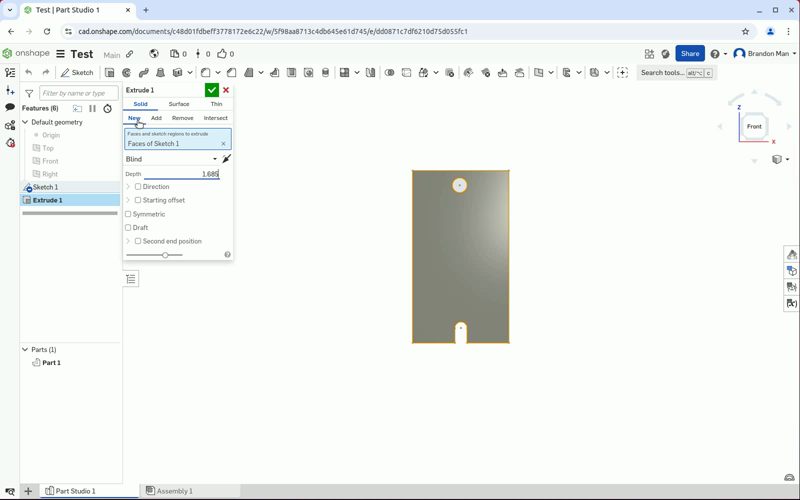
key(enter)
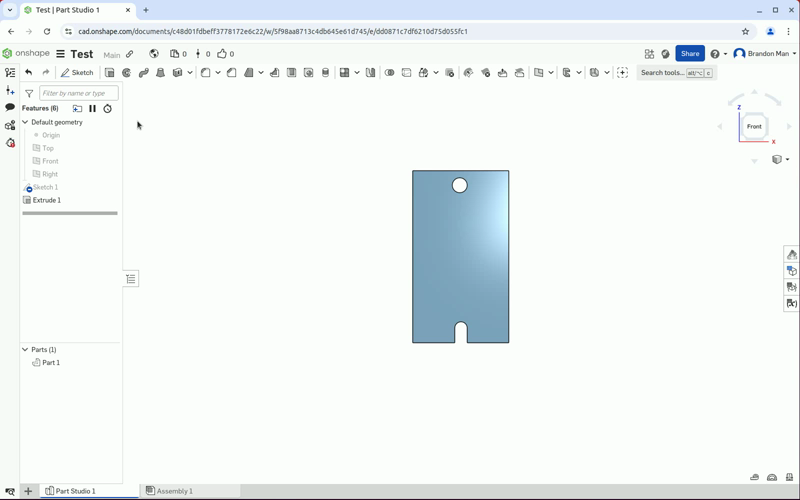
key(shift+h)
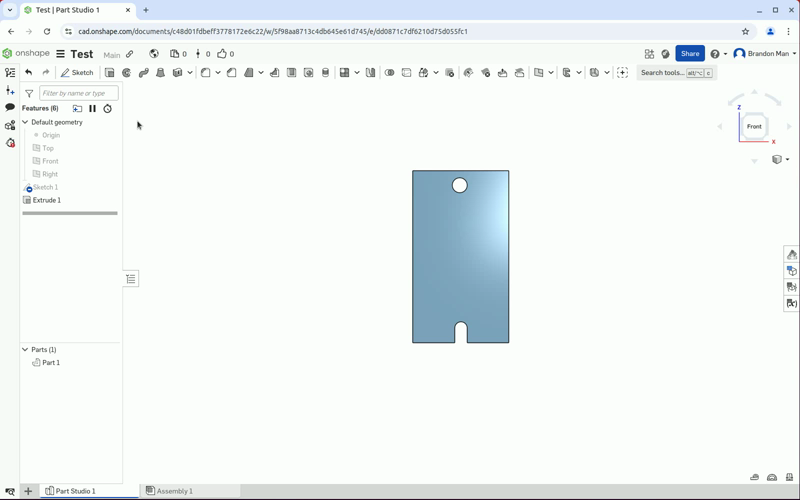
key(shift+h)
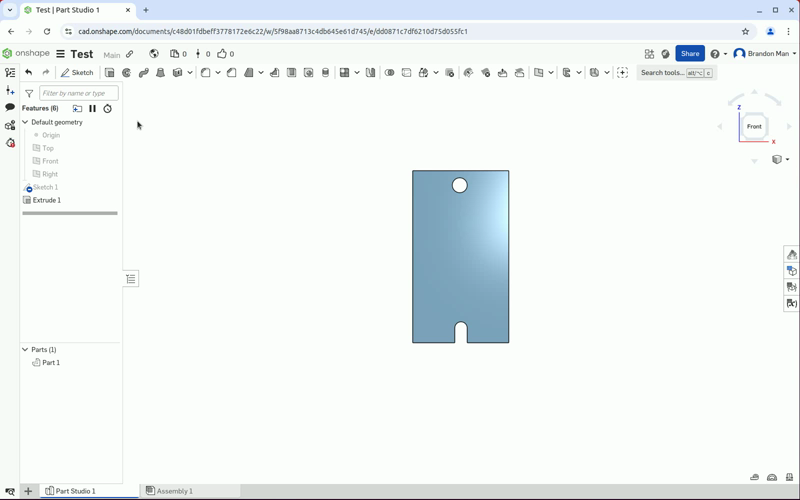
mouse_move(73, 189)
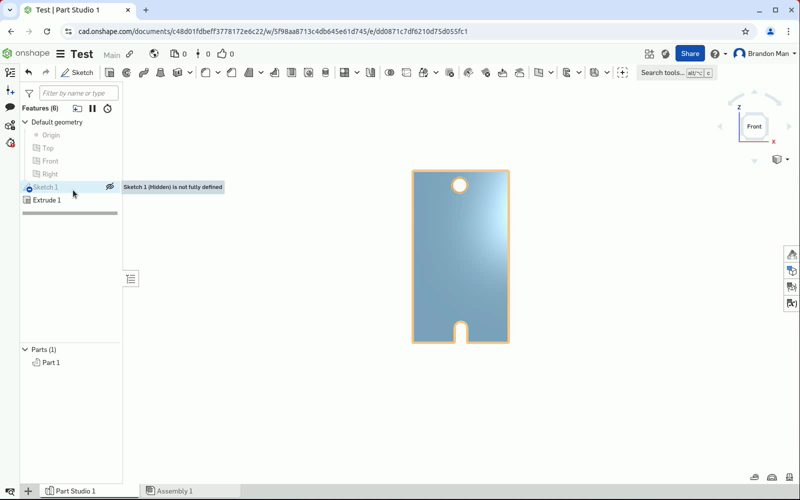
click(73, 189)
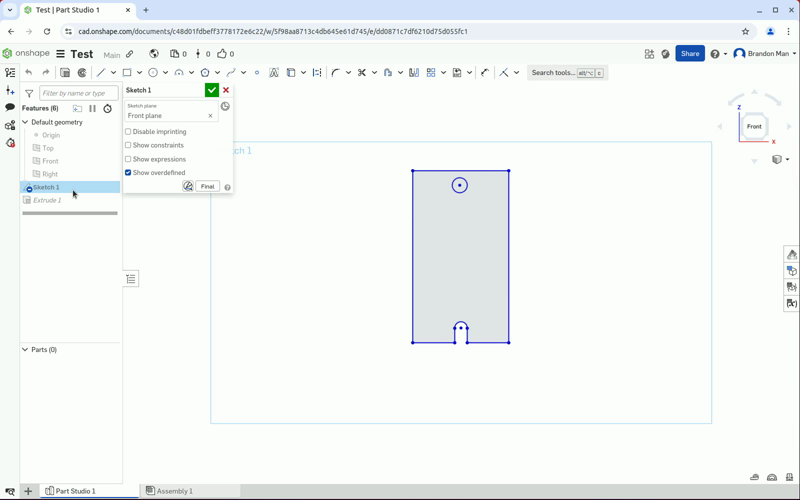
mouse_move(229, 92)
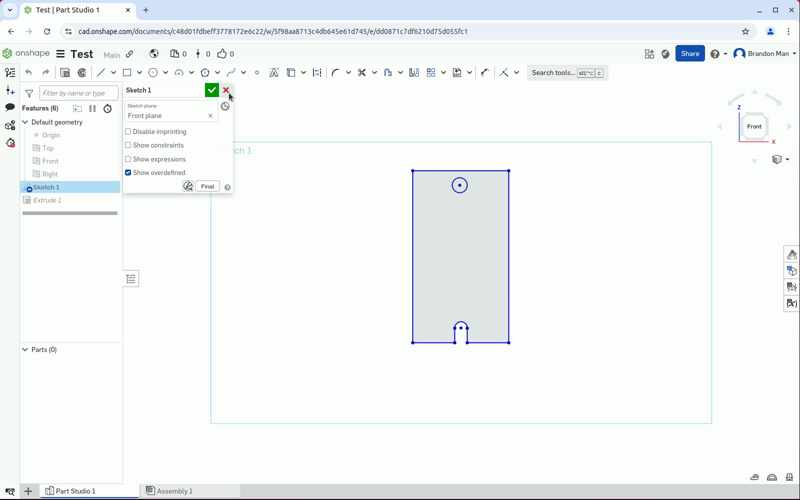
click(229, 92)
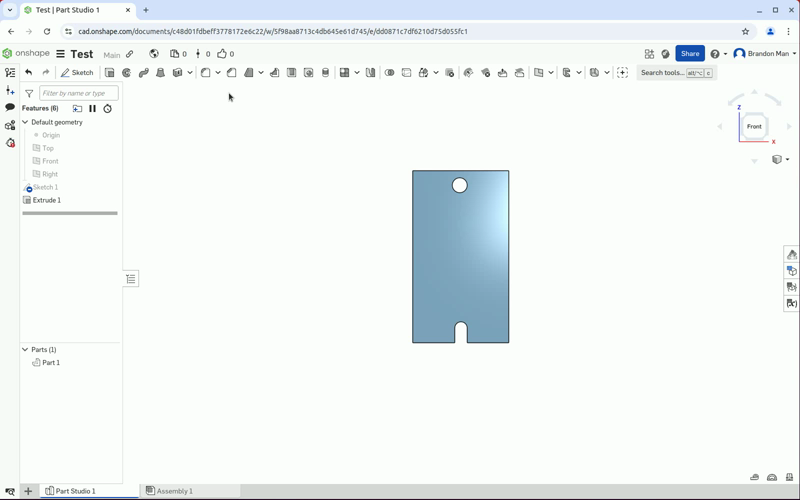
mouse_move(541, 75)
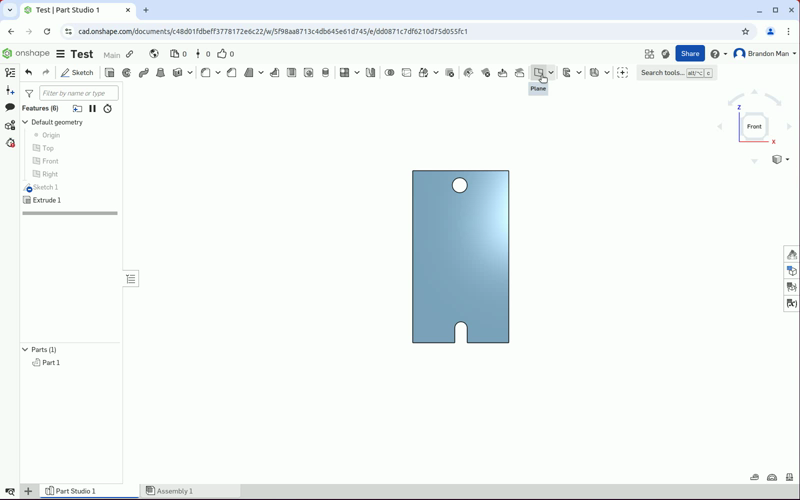
click(541, 75)
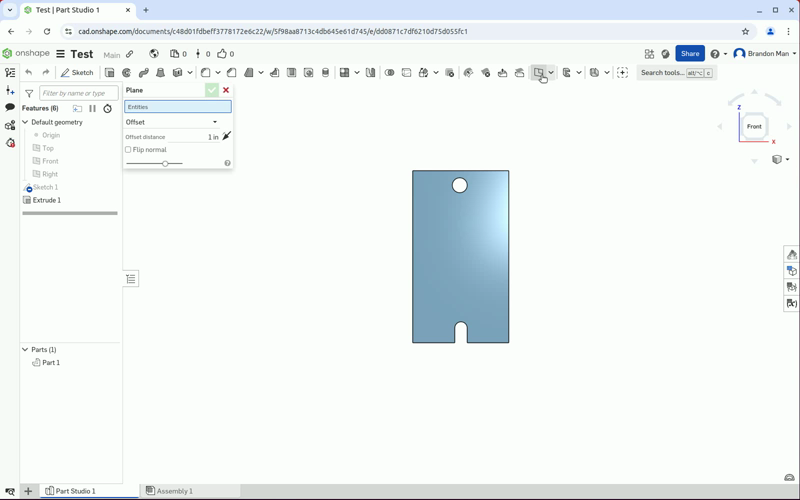
mouse_move(73, 163)
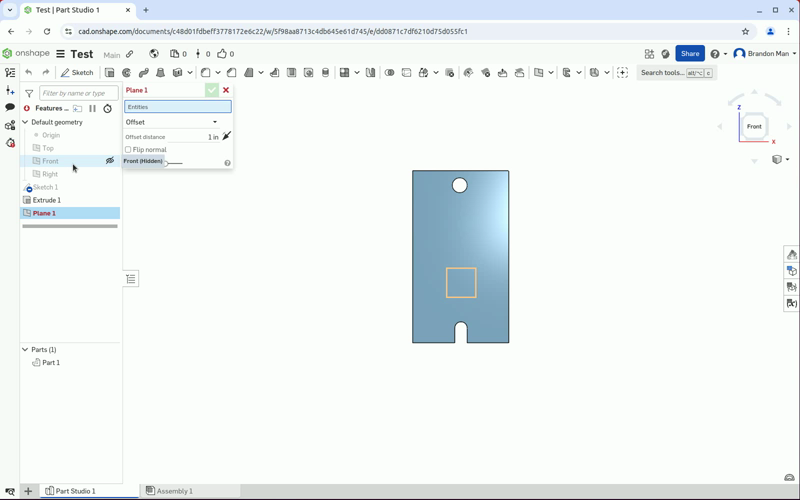
click(73, 163)
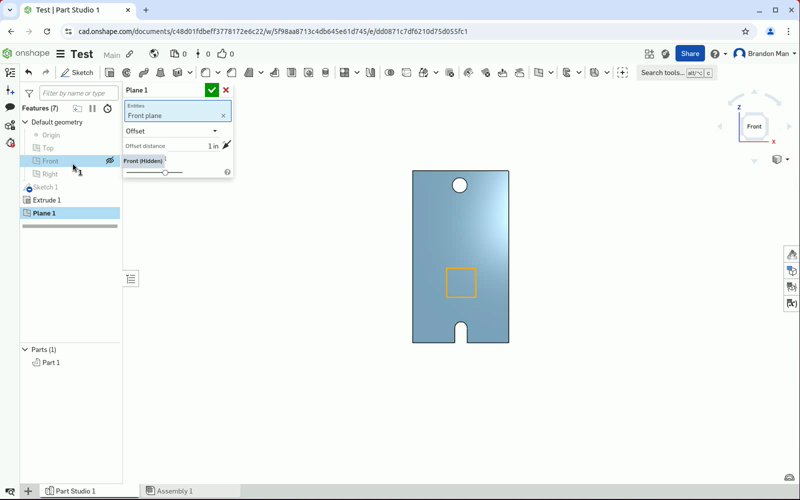
key(tab, 2)
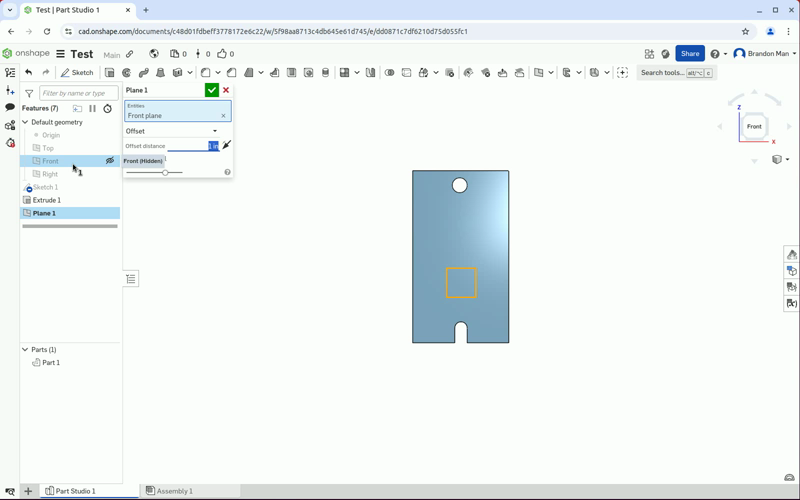
text(1.695)
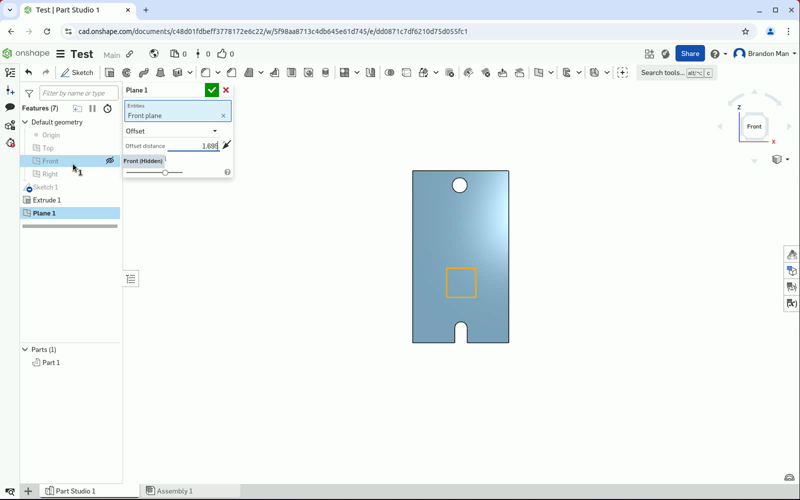
key(enter, 2)
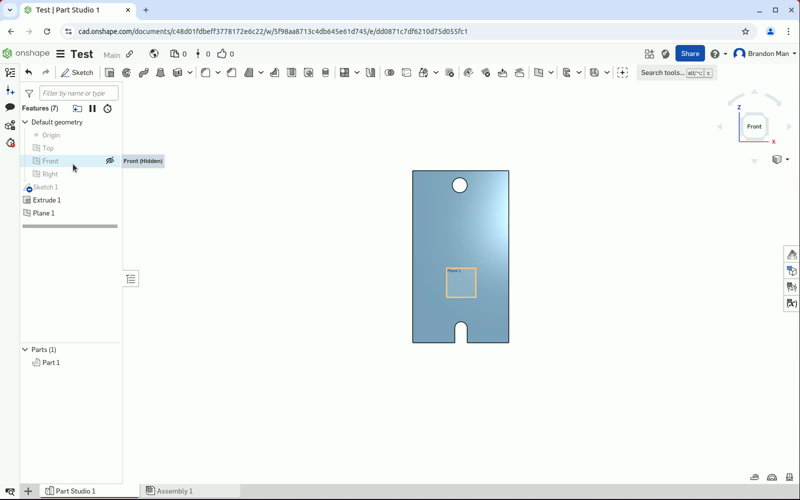
key(shift+s)
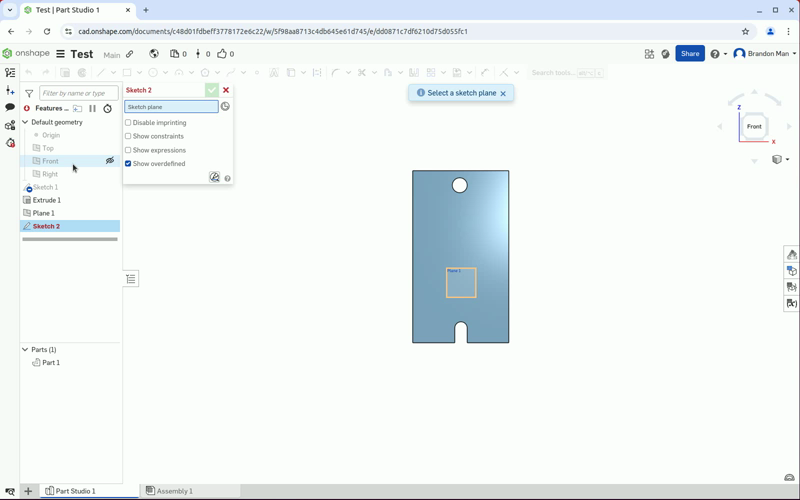
mouse_move(73, 215)
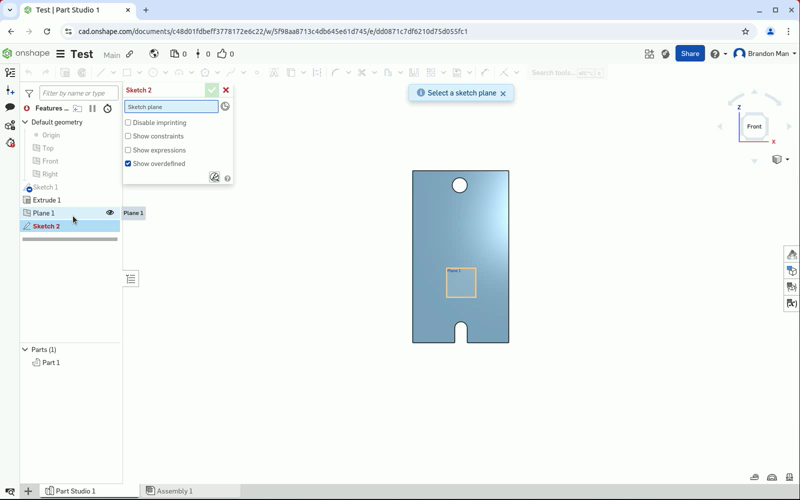
click(73, 215)
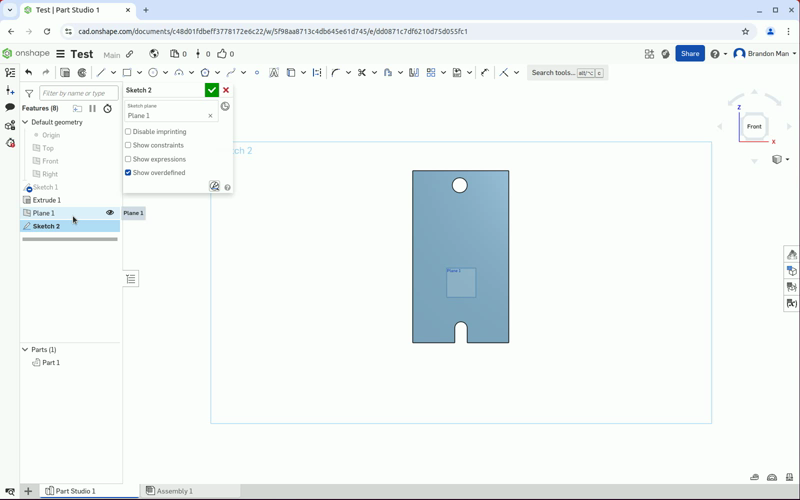
mouse_move(73, 352)
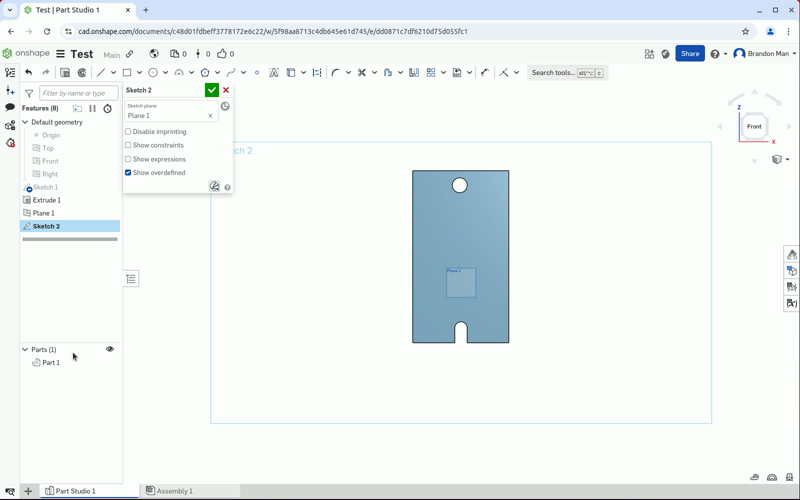
key(y)
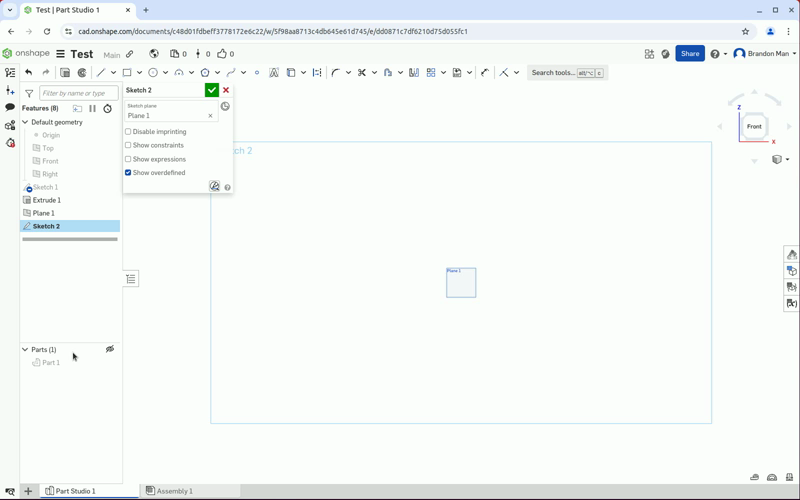
key(l)
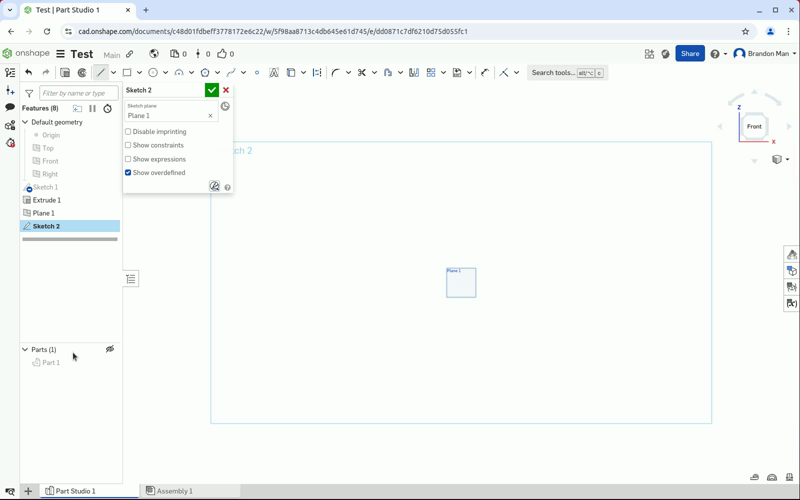
key_down(shift)
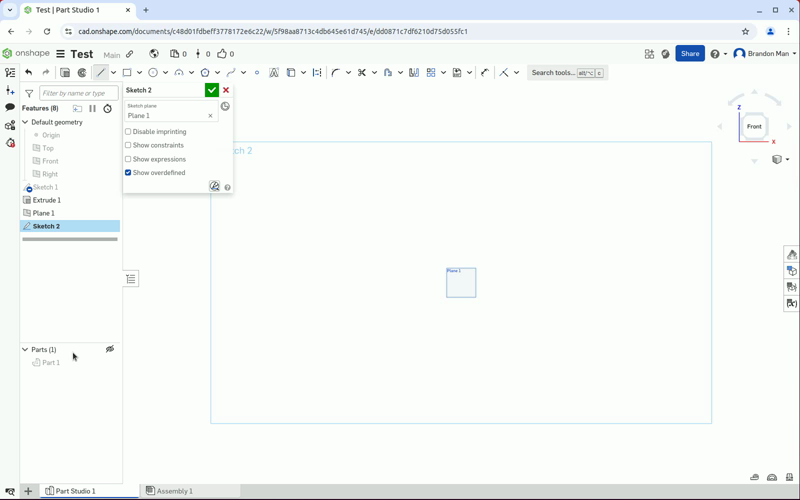
mouse_move(425, 295)
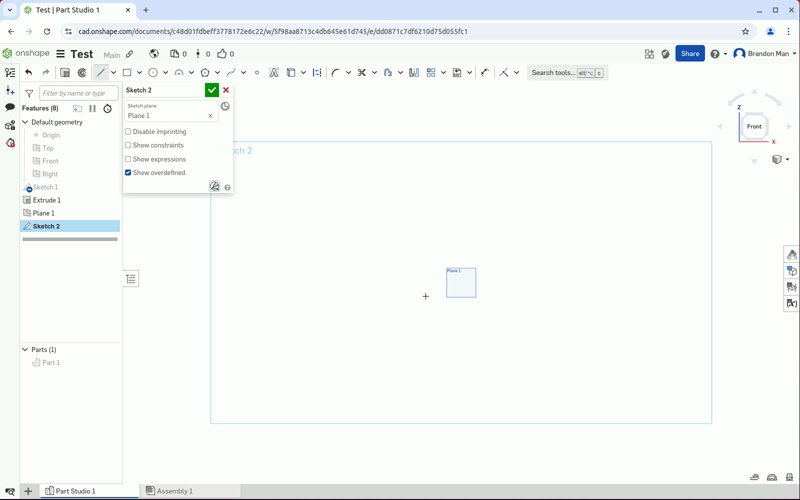
click(425, 295)
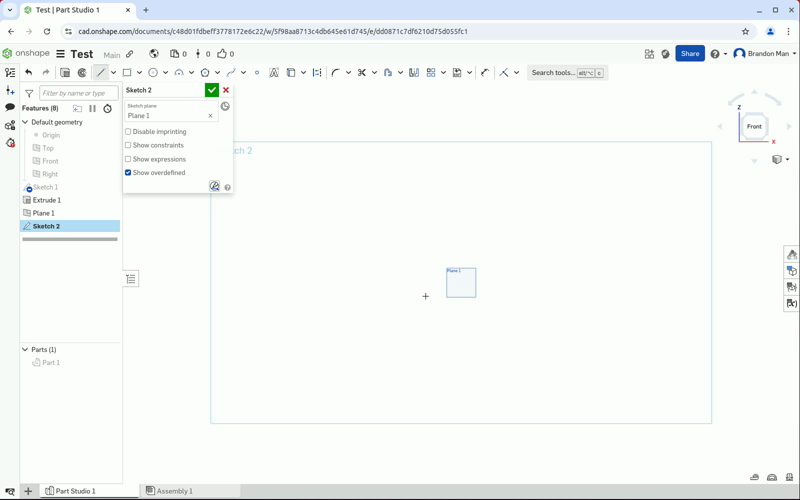
key_up(shift)
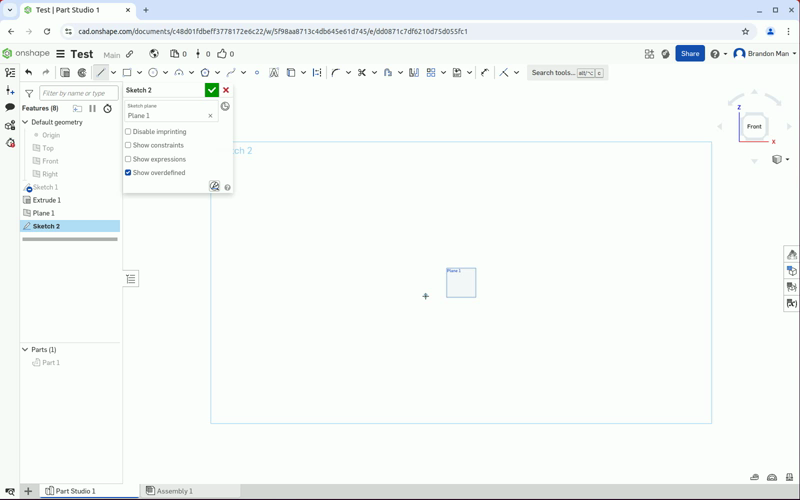
key_down(shift)
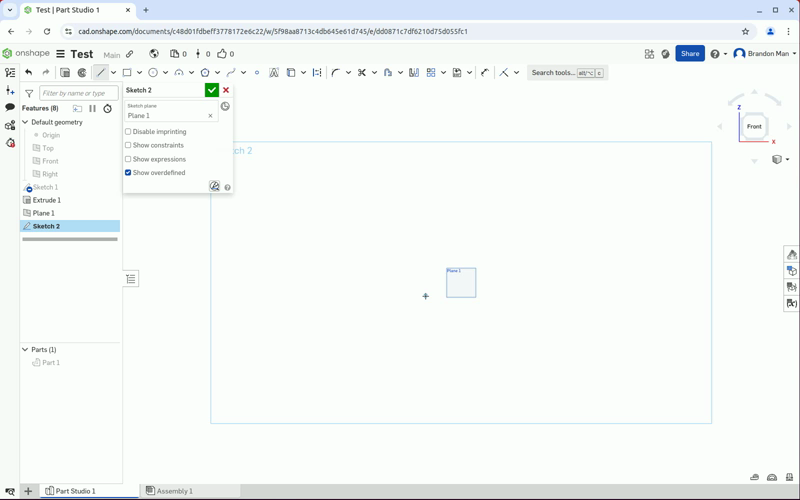
mouse_move(497, 295)
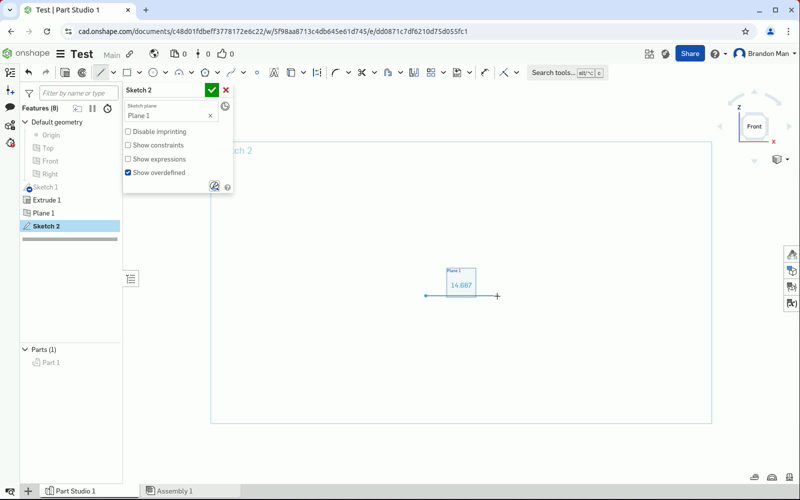
click(497, 295)
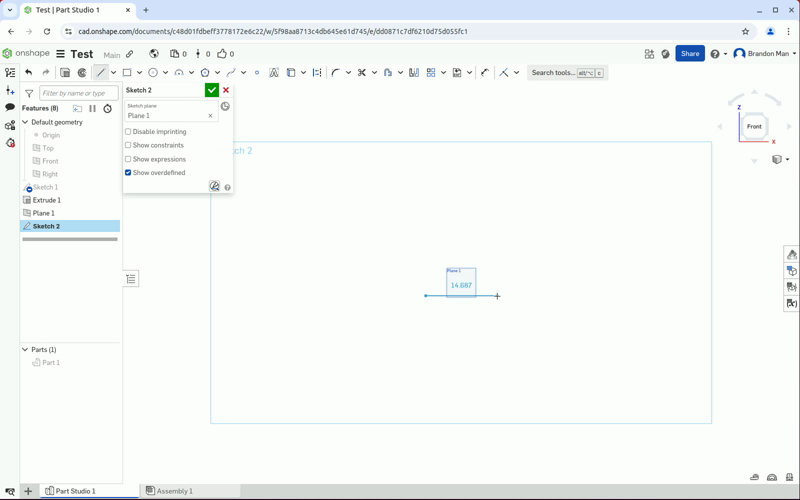
key_up(shift)
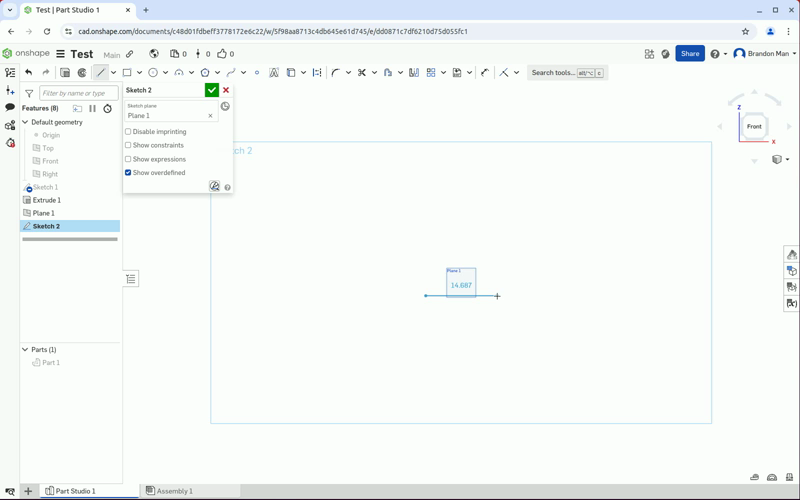
key_down(shift)
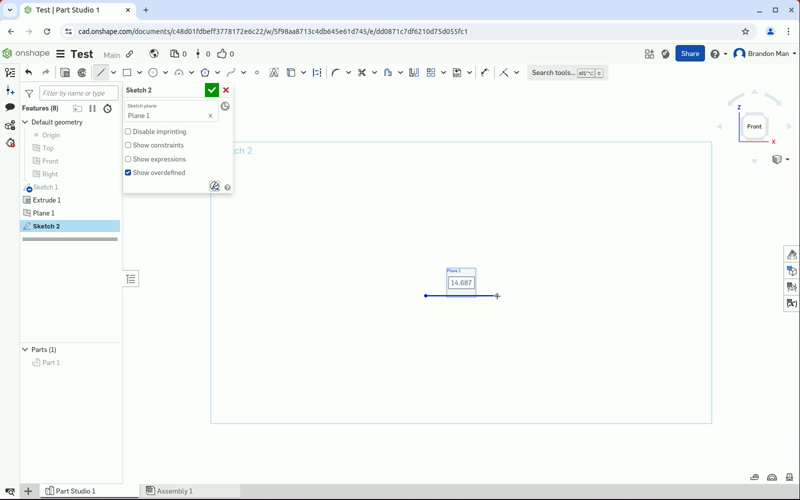
mouse_move(497, 216)
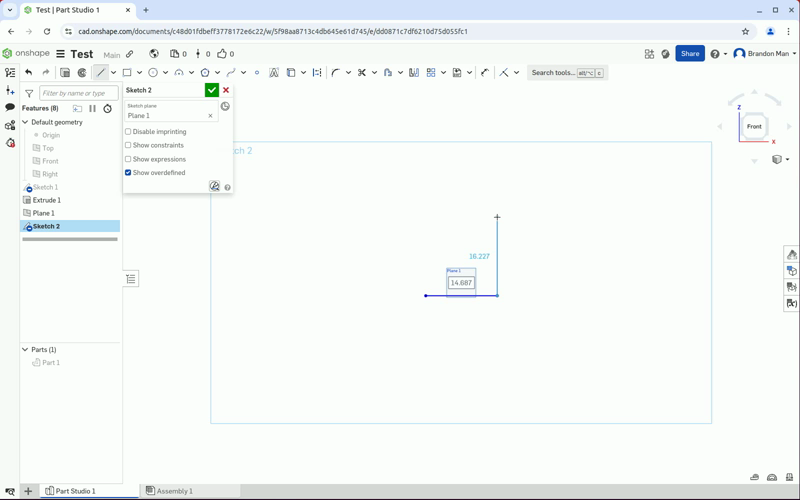
click(497, 216)
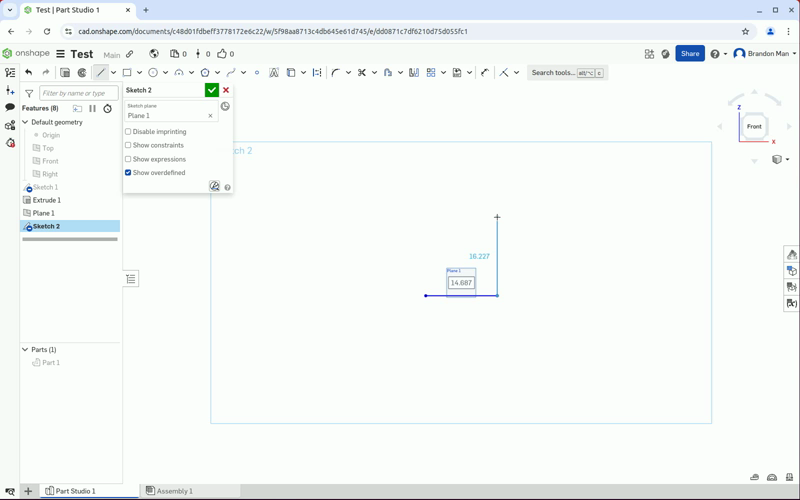
key_up(shift)
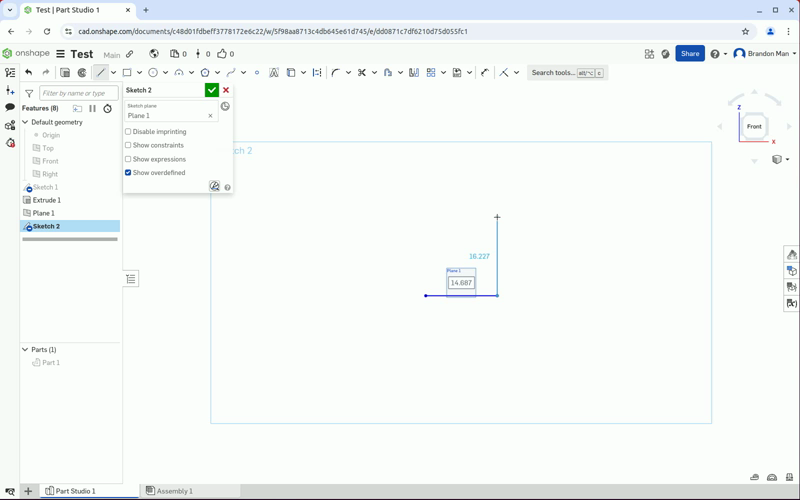
key_down(shift)
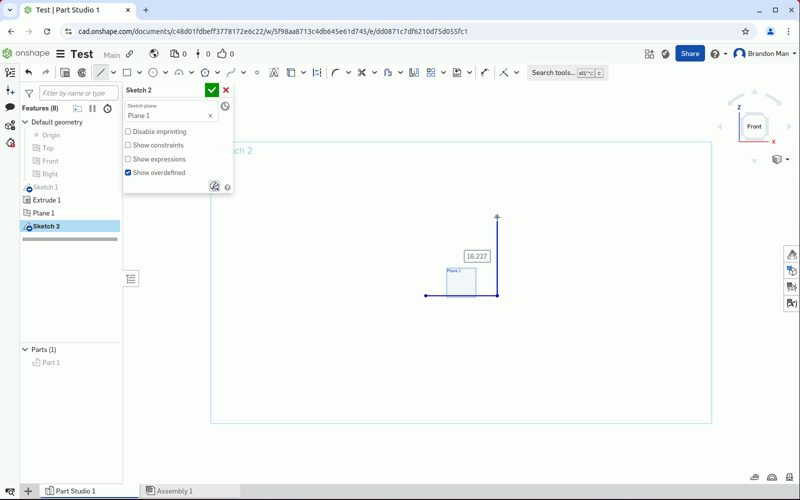
mouse_move(425, 216)
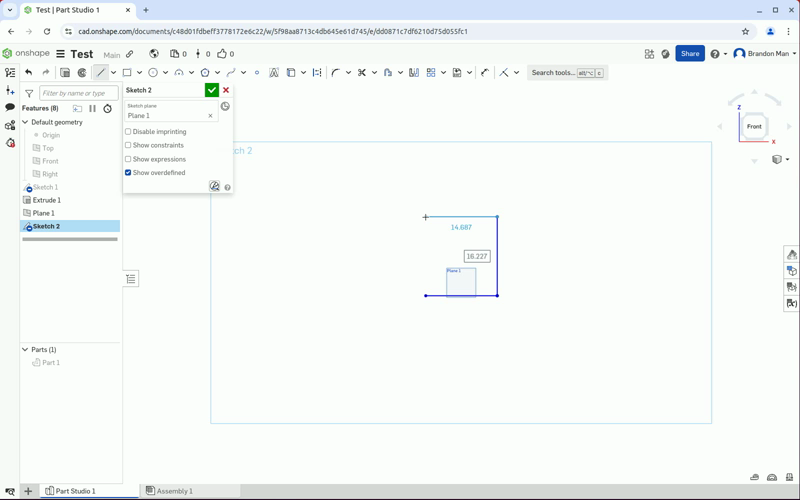
click(425, 216)
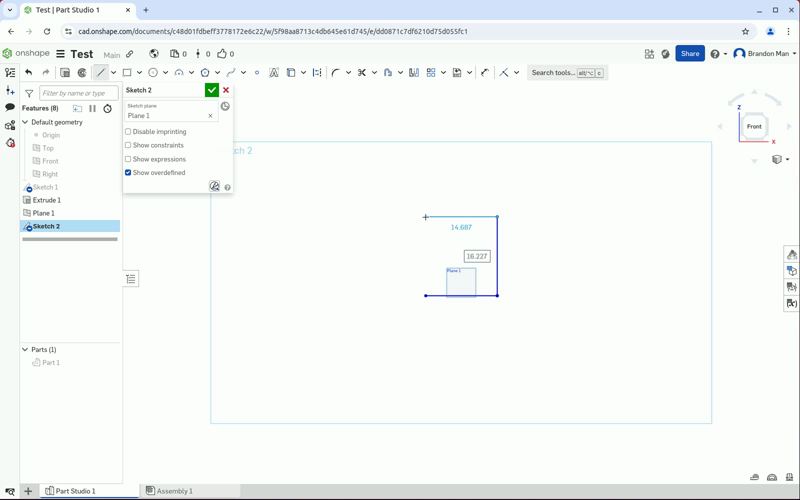
key_up(shift)
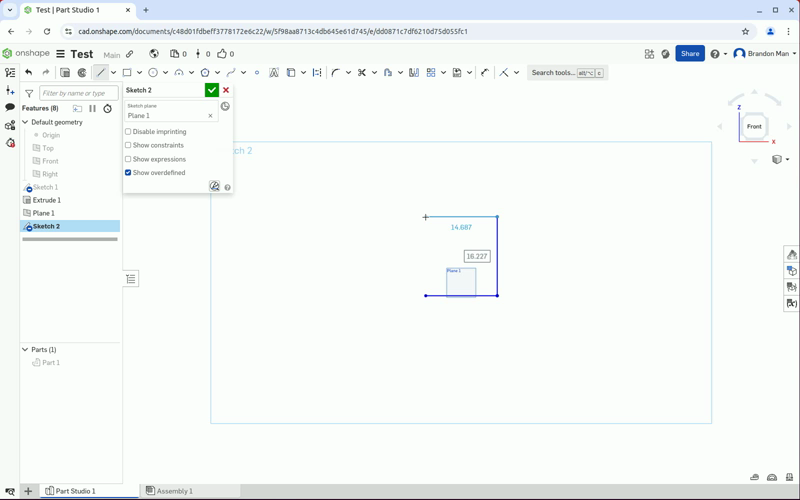
key_down(shift)
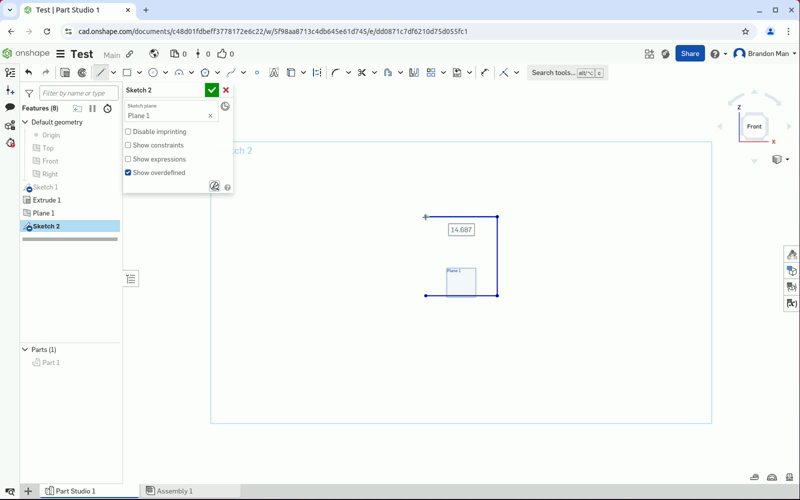
mouse_move(425, 295)
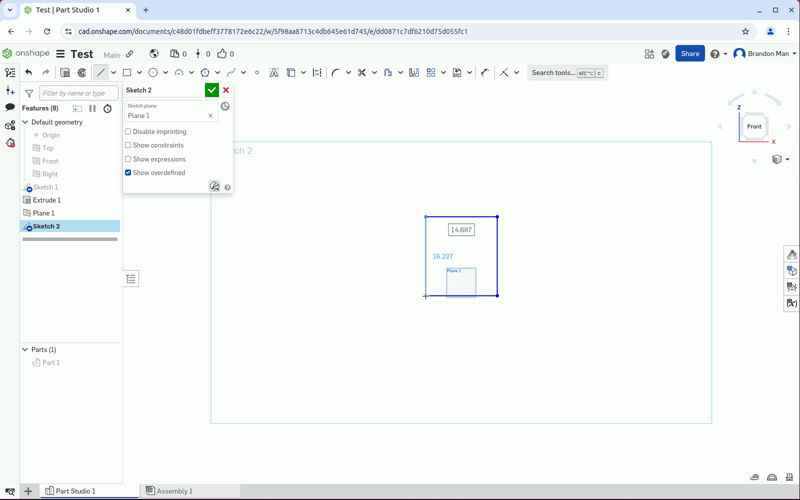
key_up(shift)
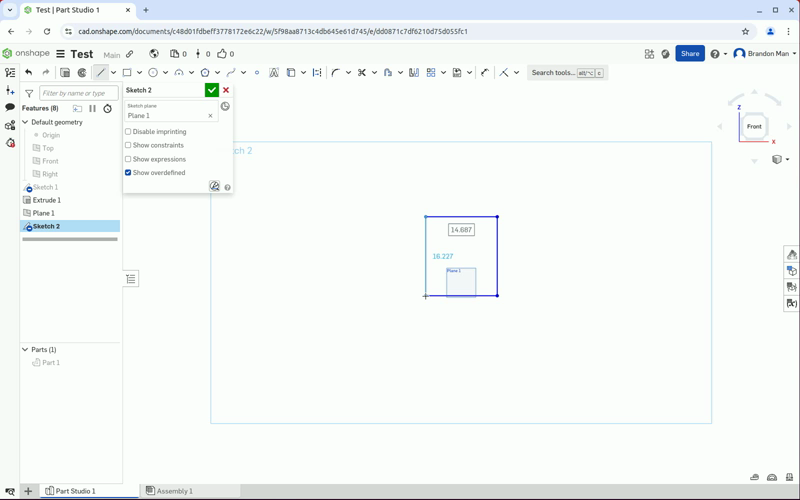
click(425, 295)
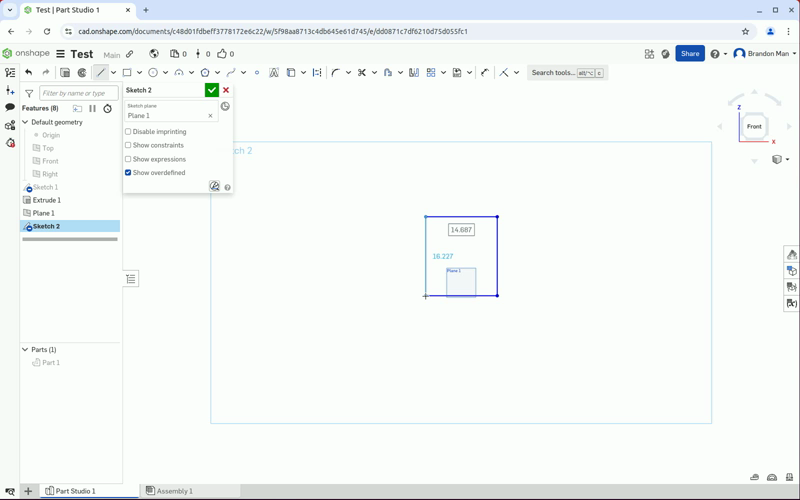
key(esc)
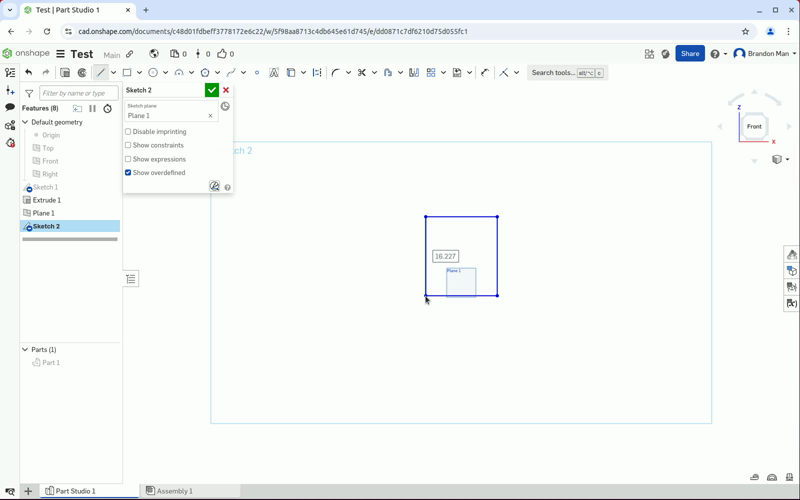
mouse_move(468, 283)
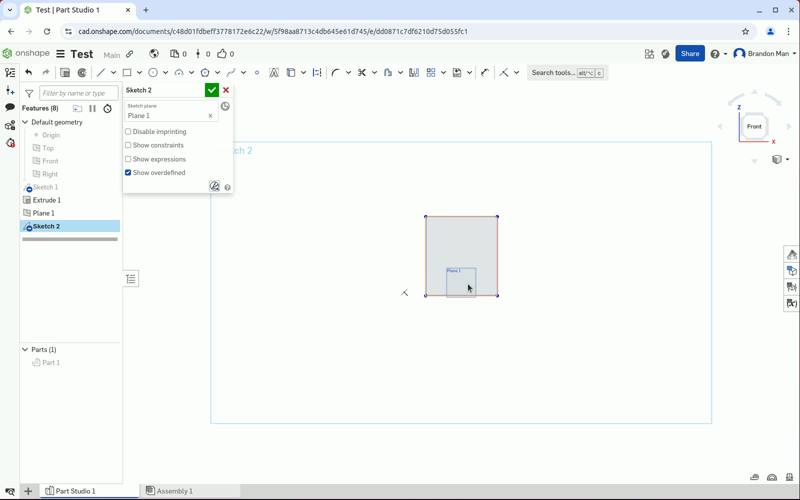
click(468, 283)
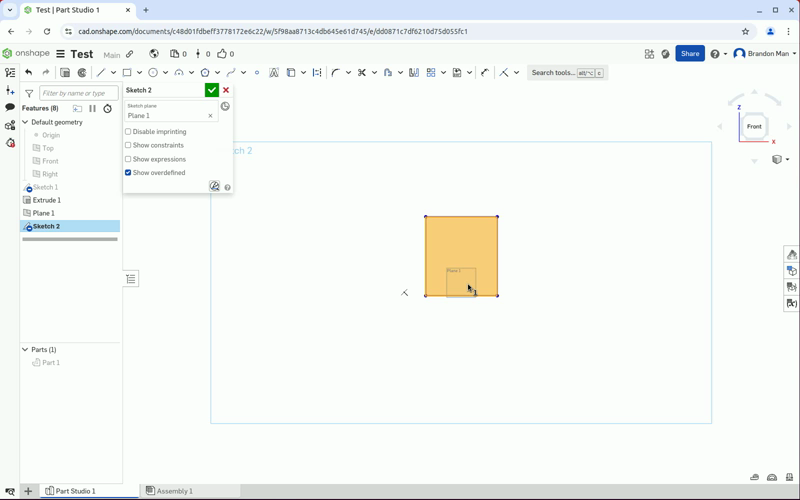
mouse_move(73, 352)
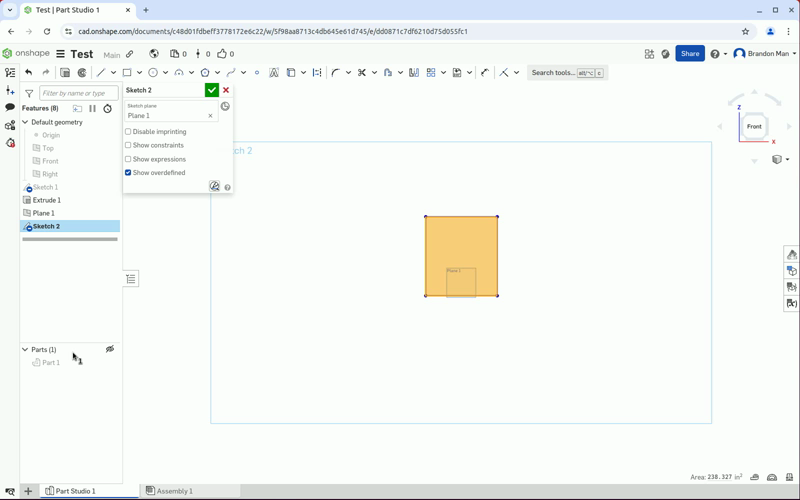
key(shift+y)
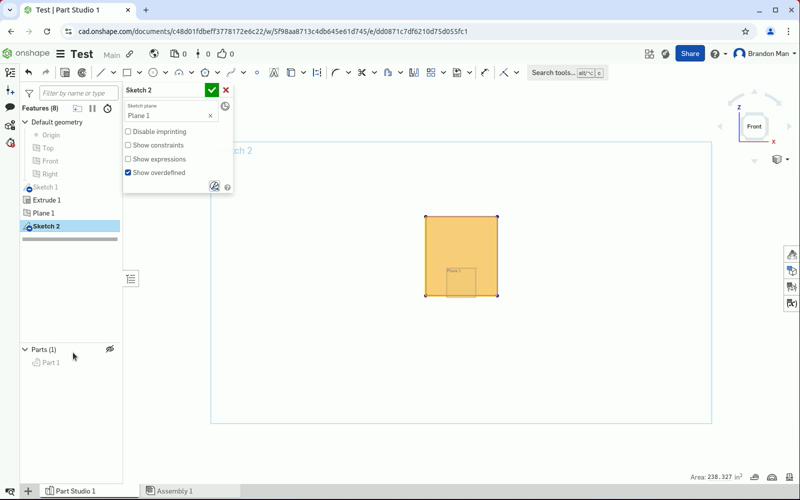
key(shift+e)
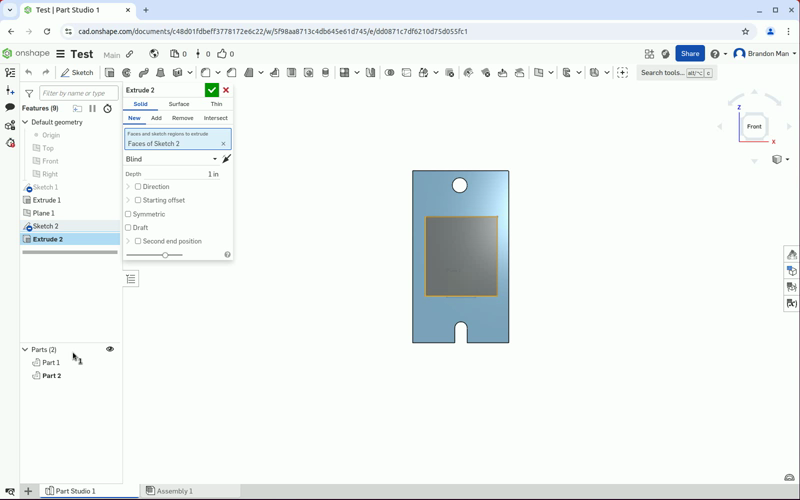
mouse_move(143, 106)
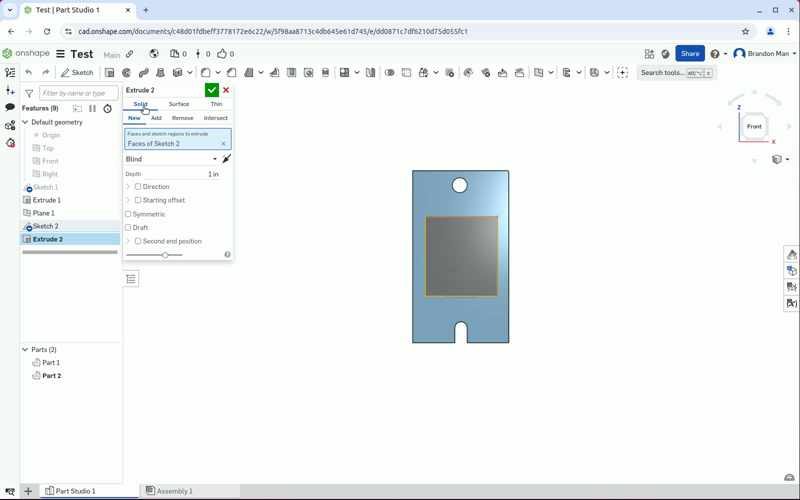
click(143, 106)
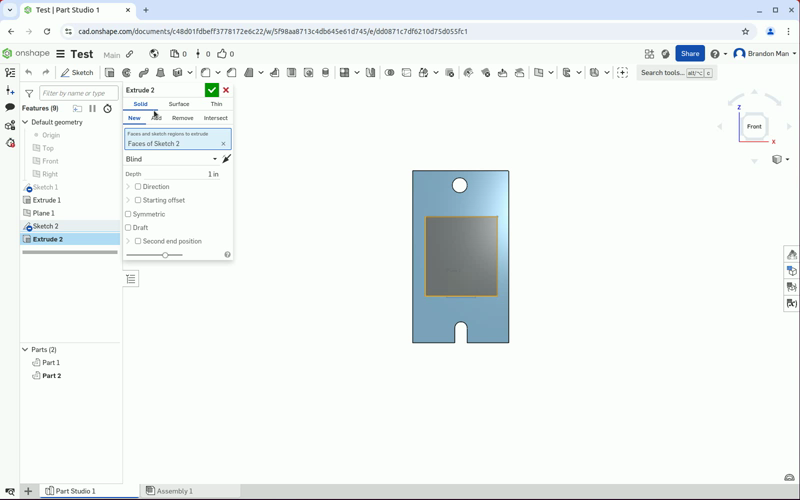
mouse_move(186, 120)
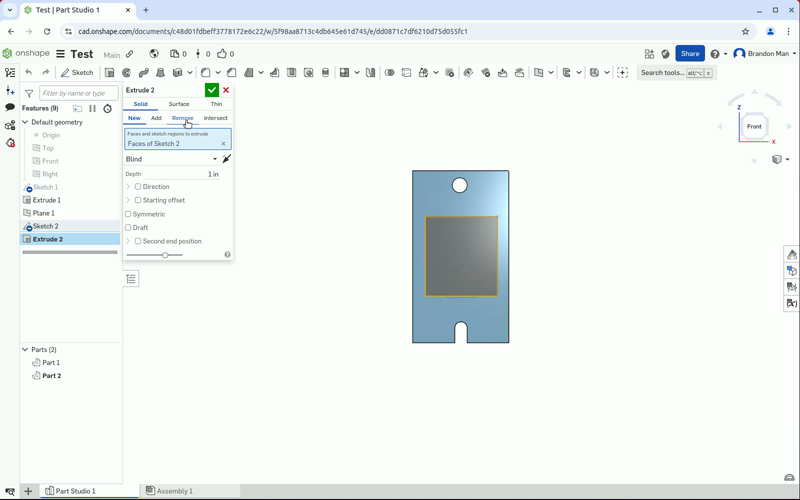
click(186, 120)
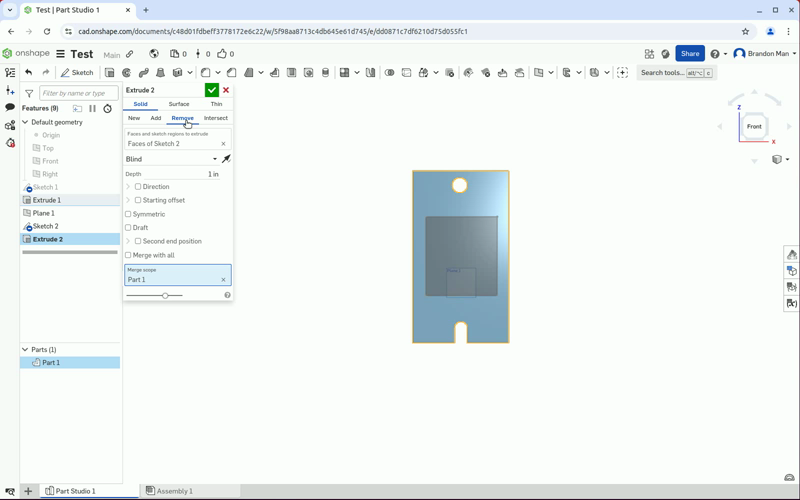
key(tab, 4)
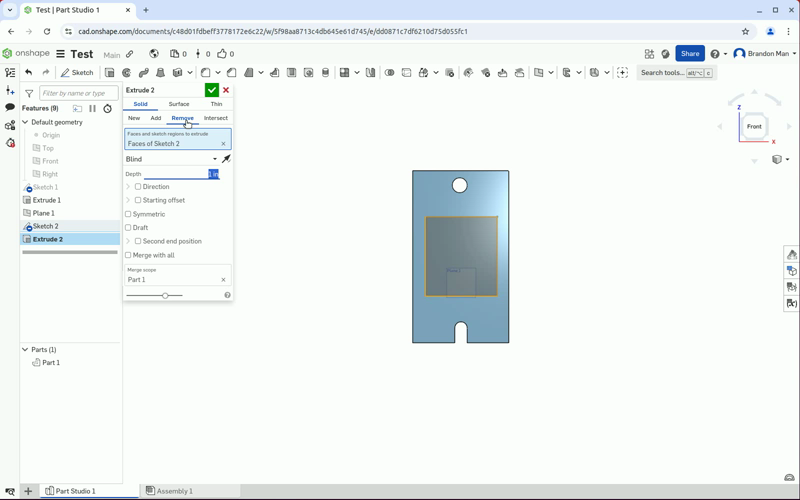
text(15.646)
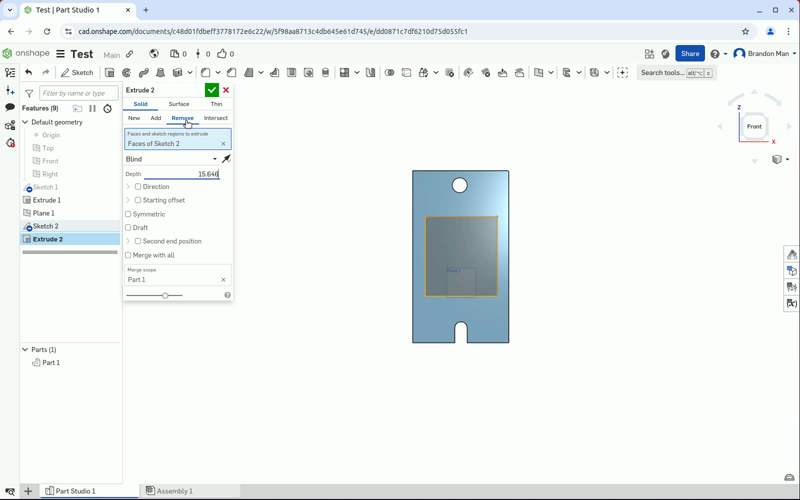
key(tab, 6)
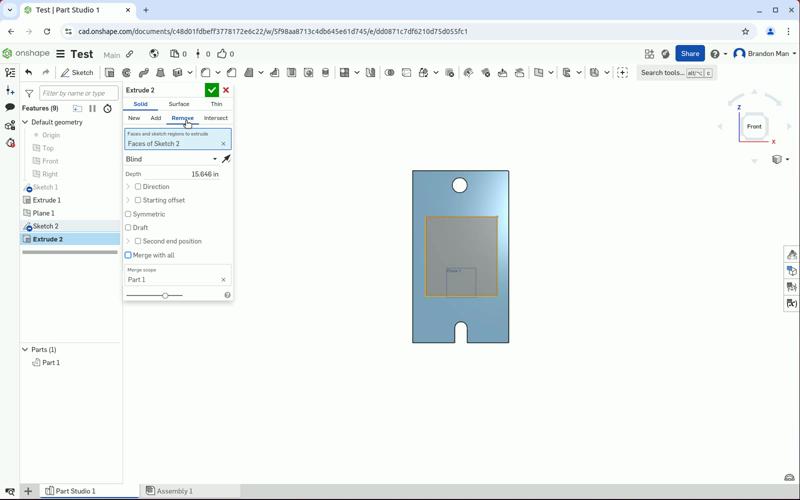
key(space)
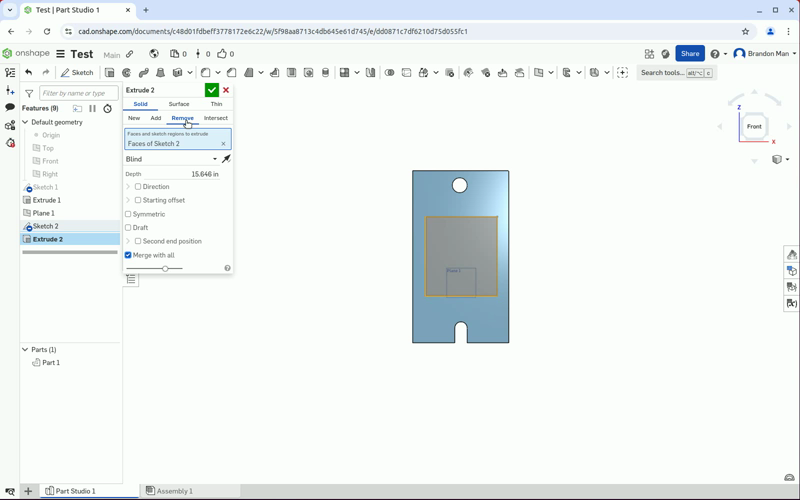
key(enter)
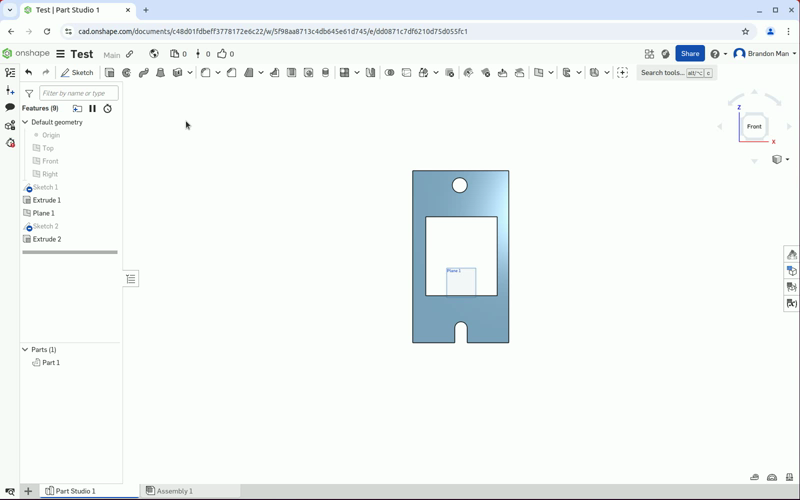
key(shift+h)
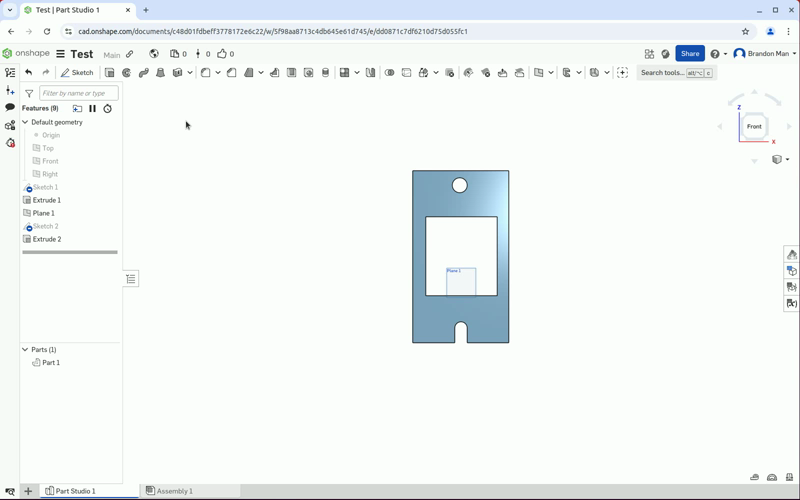
key(shift+h)
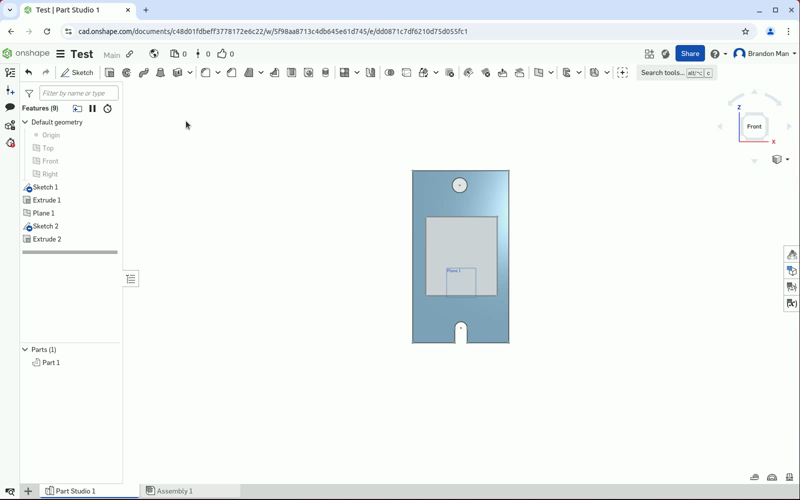
key(shift+7)
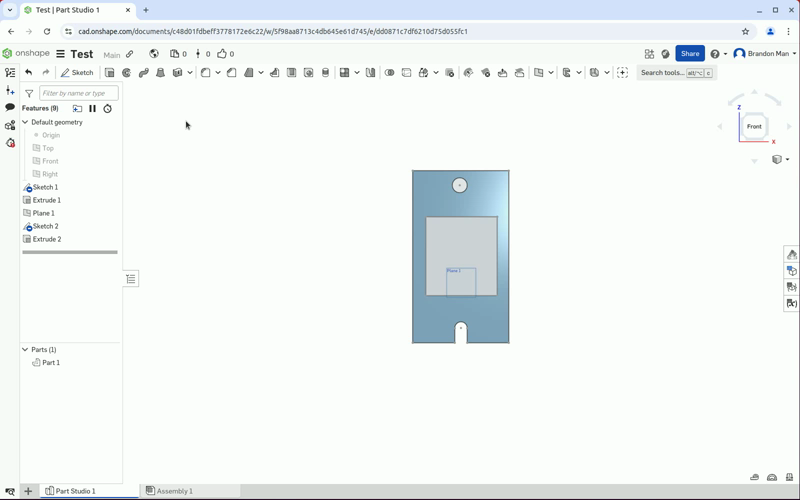
key(left, 2)
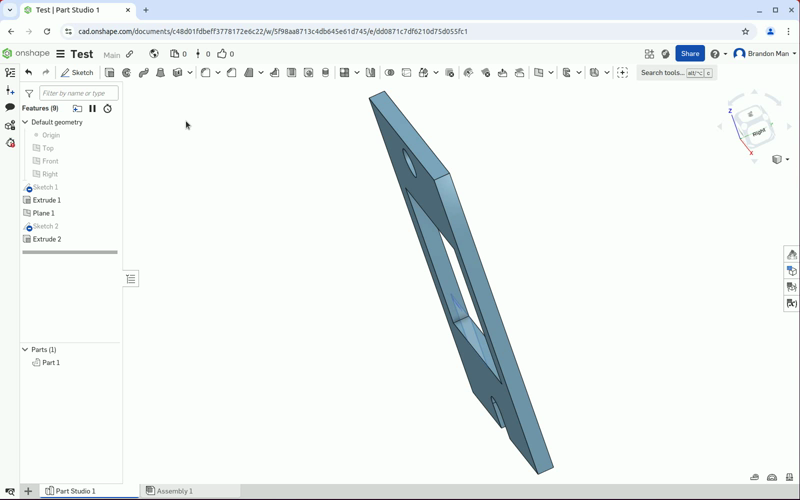
key(down, 2)
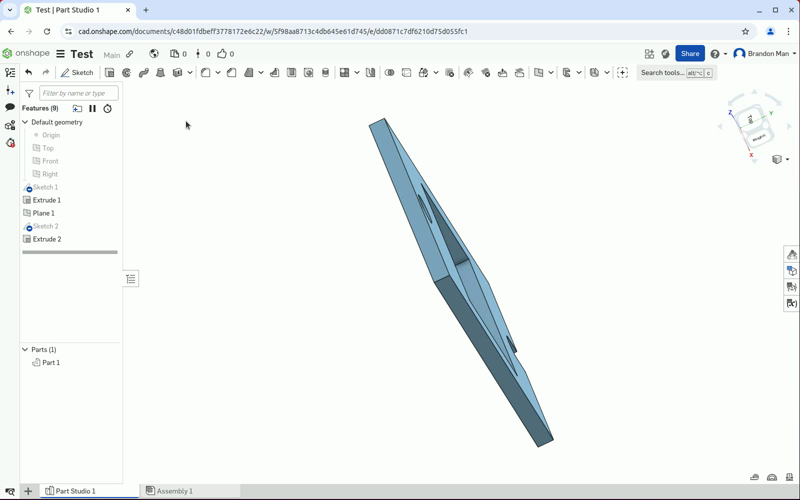
key(up, 2)
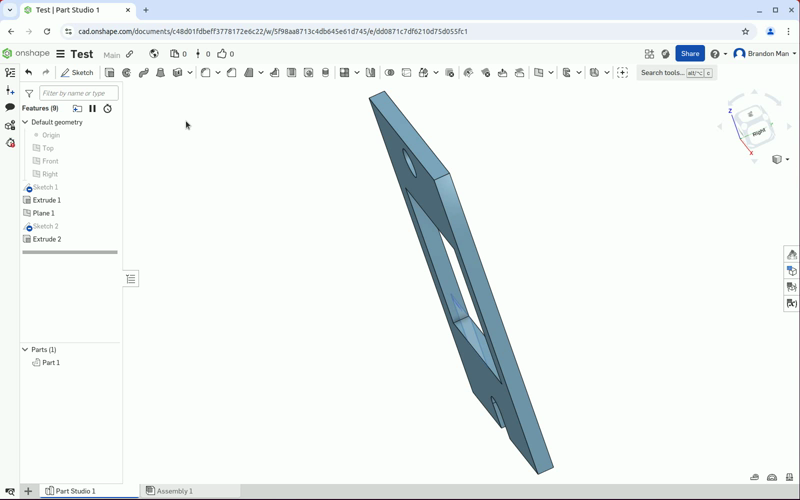
key(right, 2)
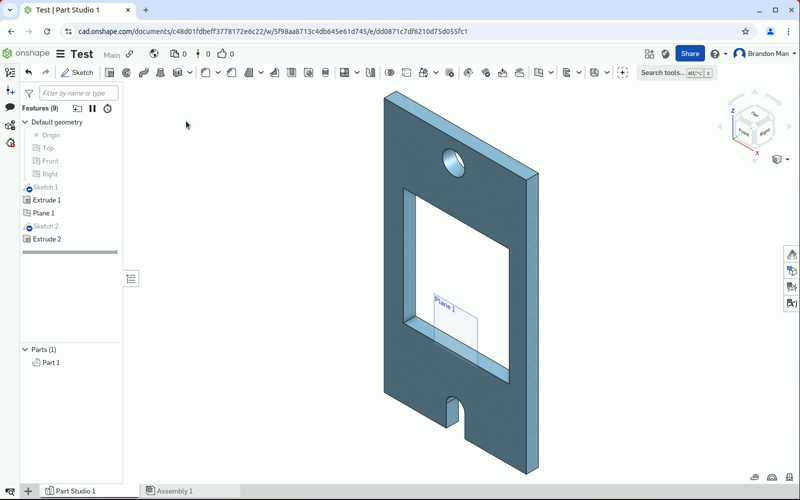
mouse_move(73, 189)
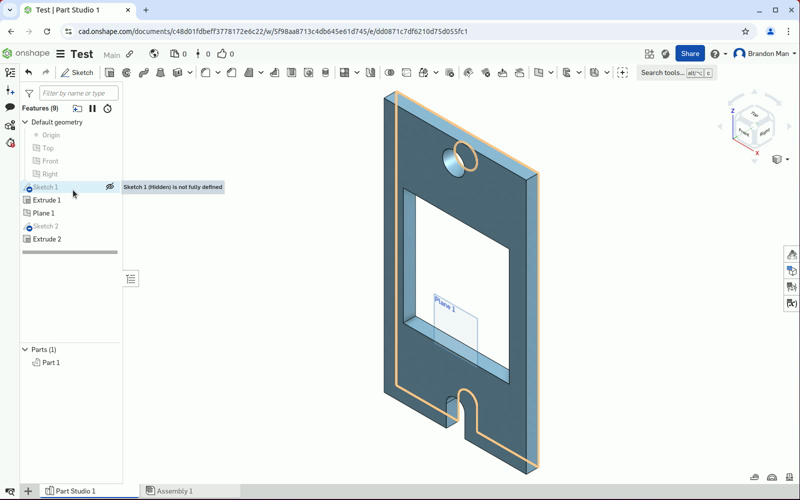
click(73, 189)